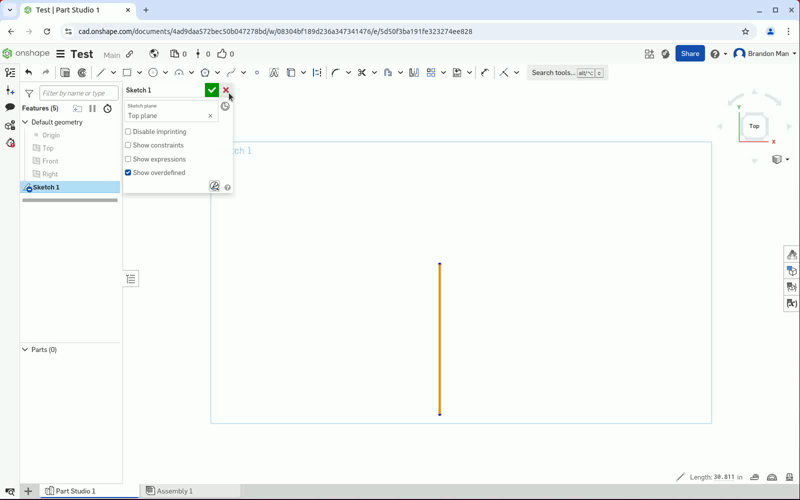
key(shift+h)
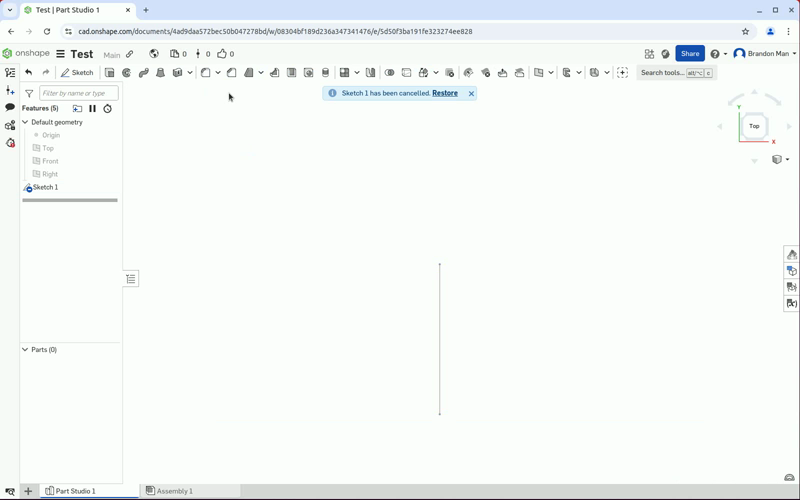
key(shift+s)
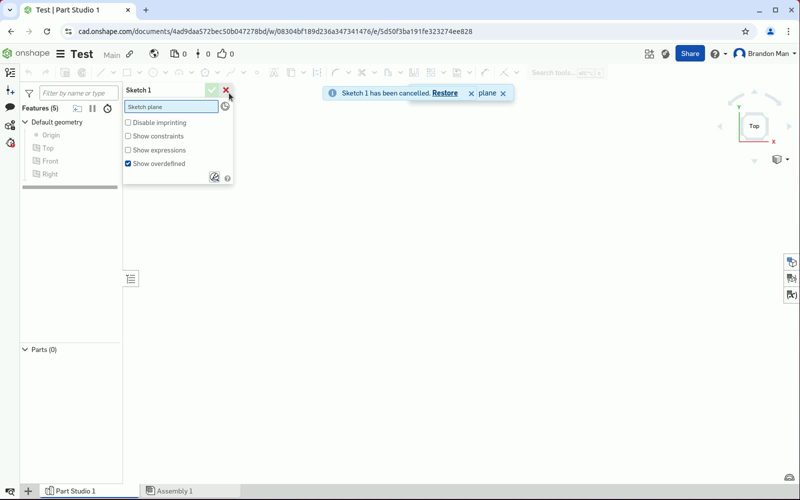
mouse_move(73, 150)
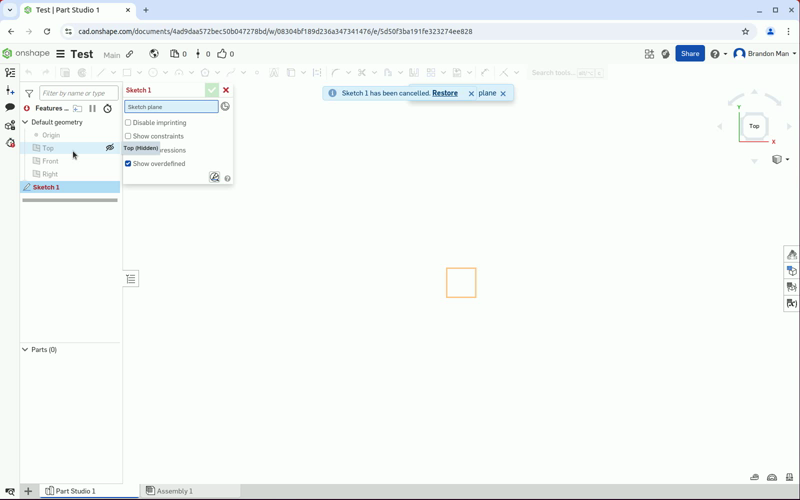
click(73, 150)
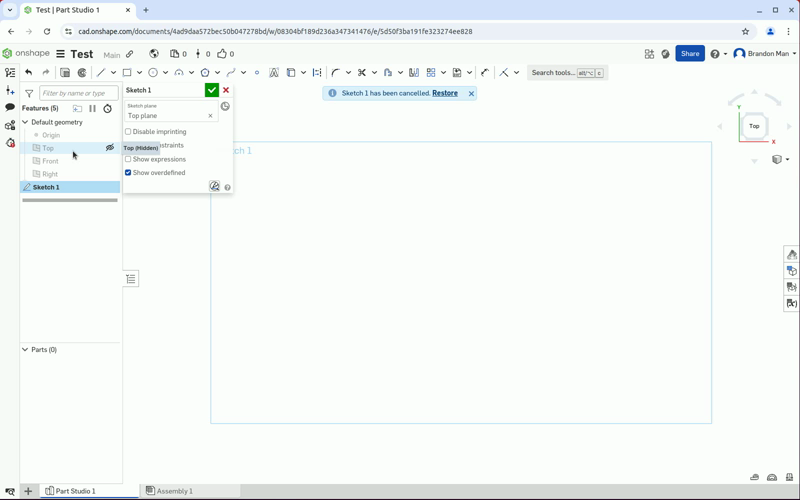
mouse_move(73, 352)
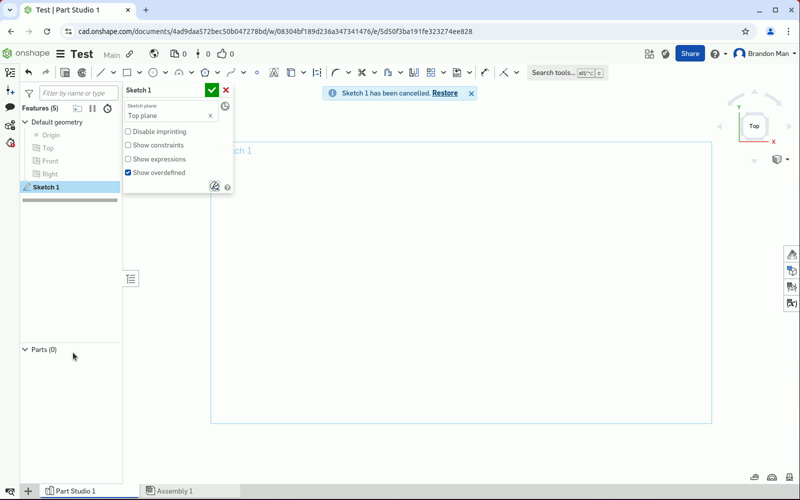
key(y)
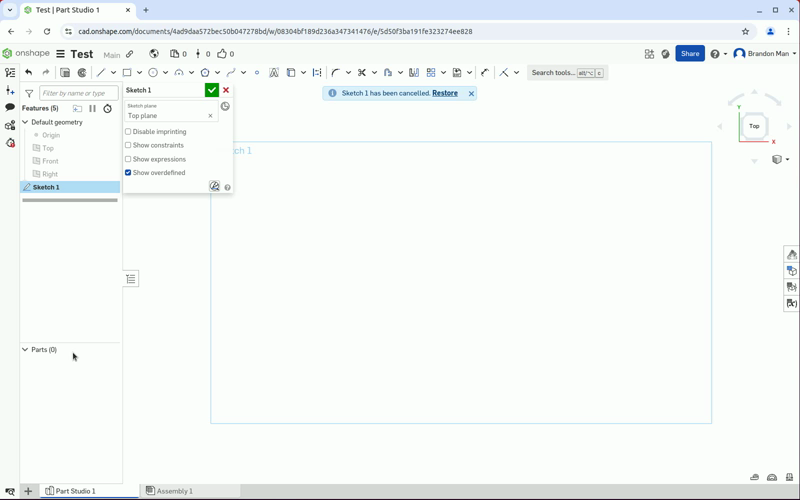
key(l)
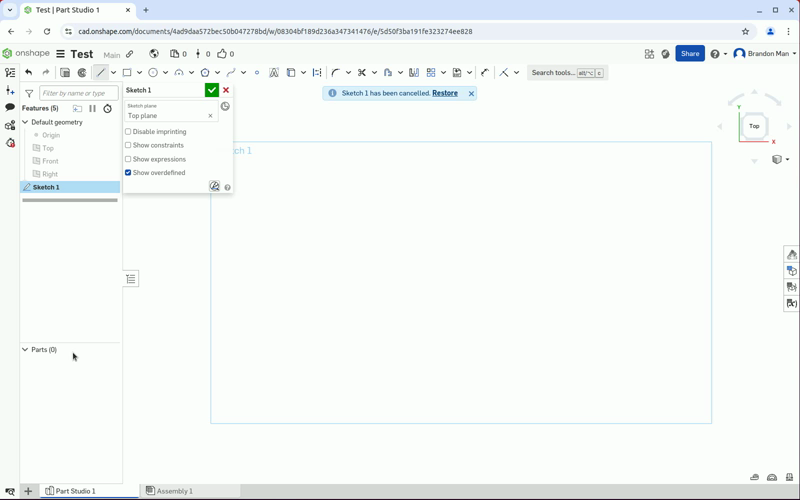
key_down(shift)
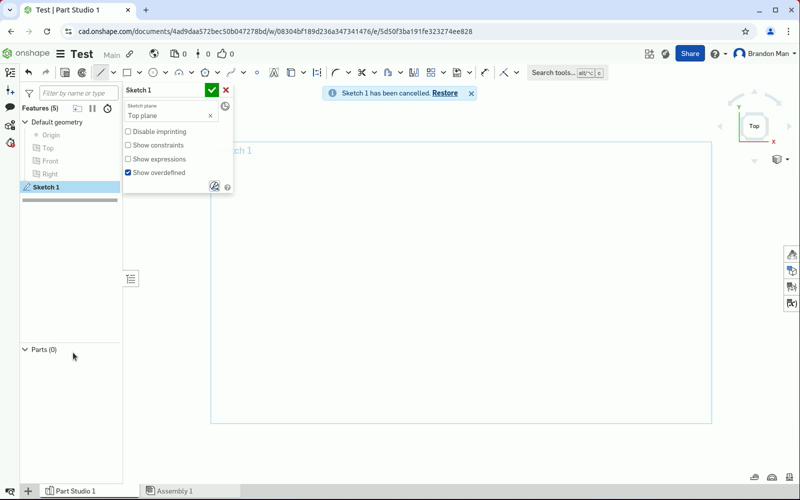
mouse_move(369, 389)
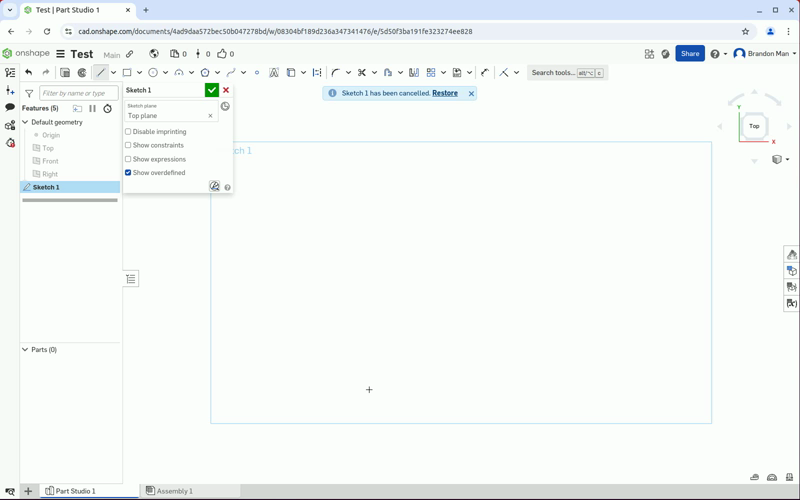
click(369, 389)
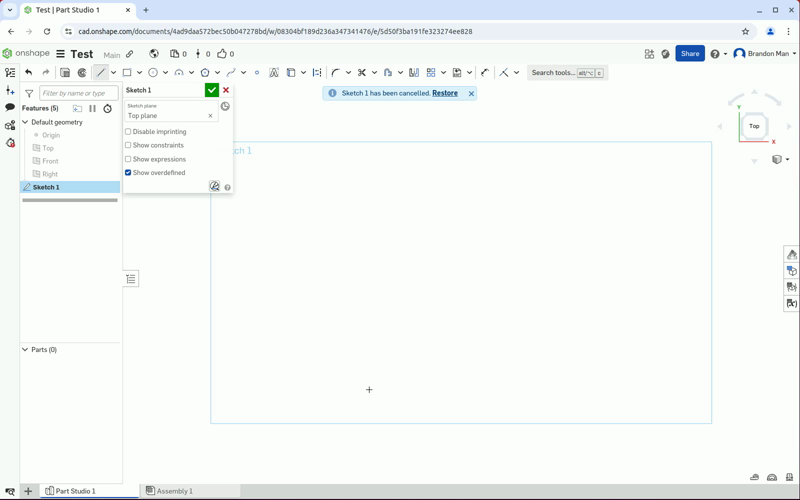
key_up(shift)
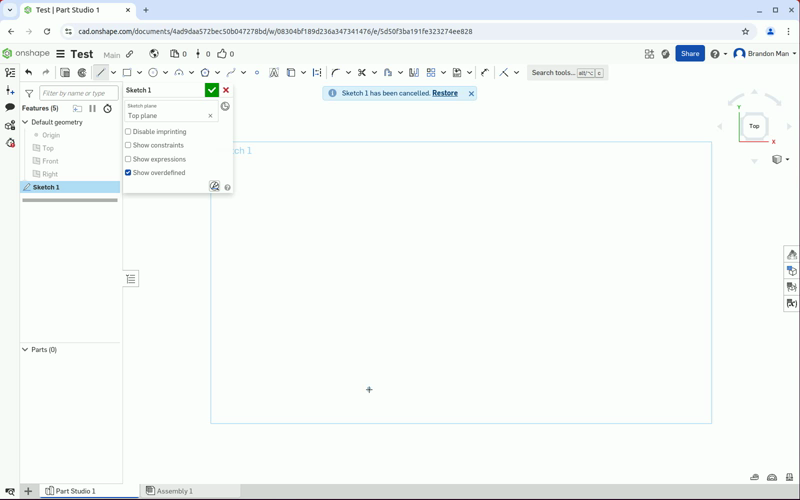
key_down(shift)
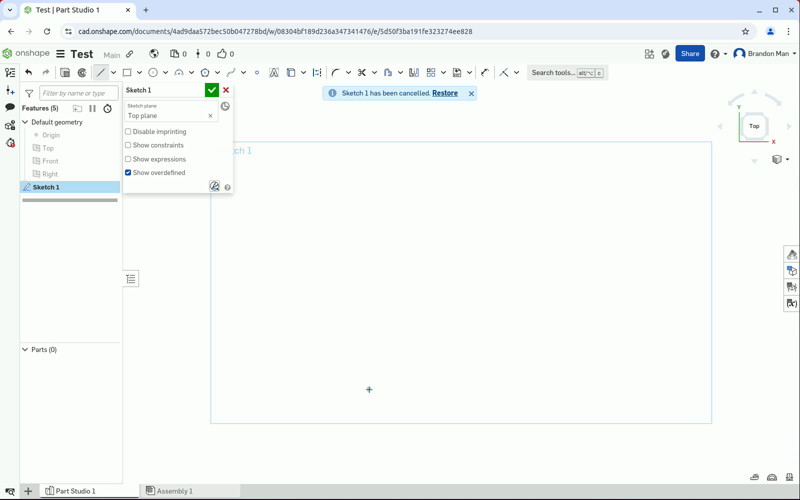
mouse_move(429, 380)
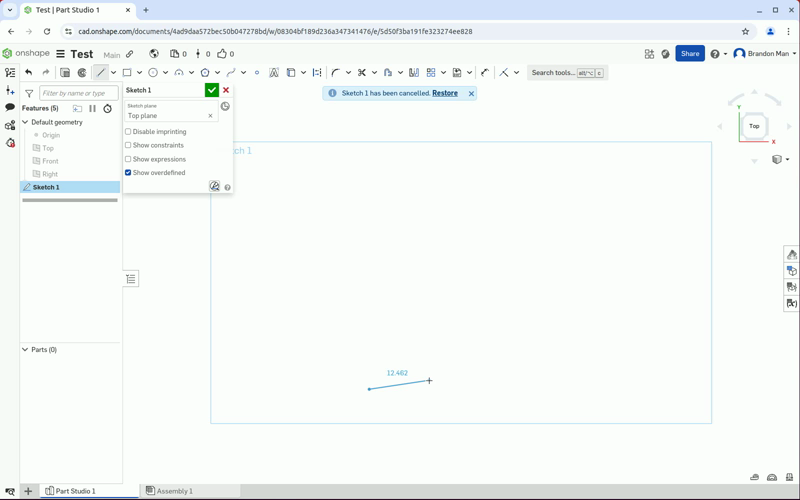
click(429, 380)
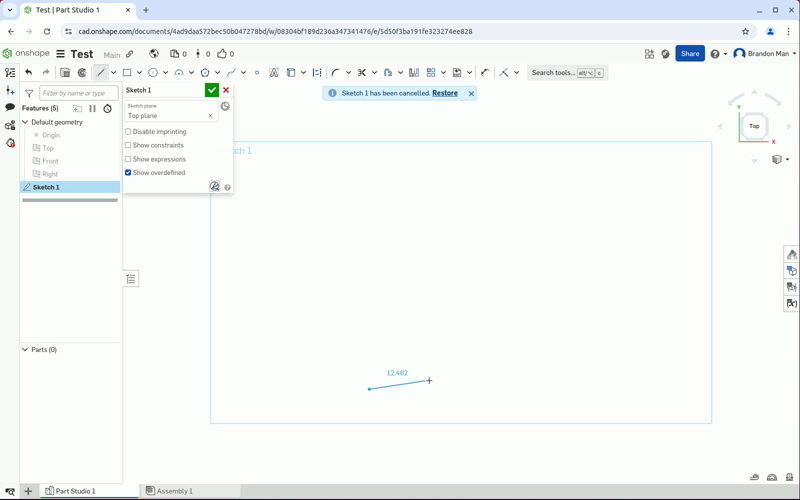
key_up(shift)
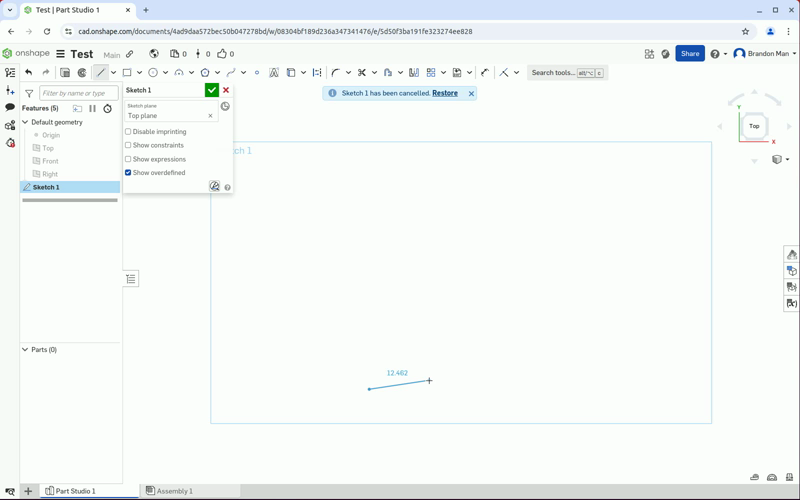
key_down(shift)
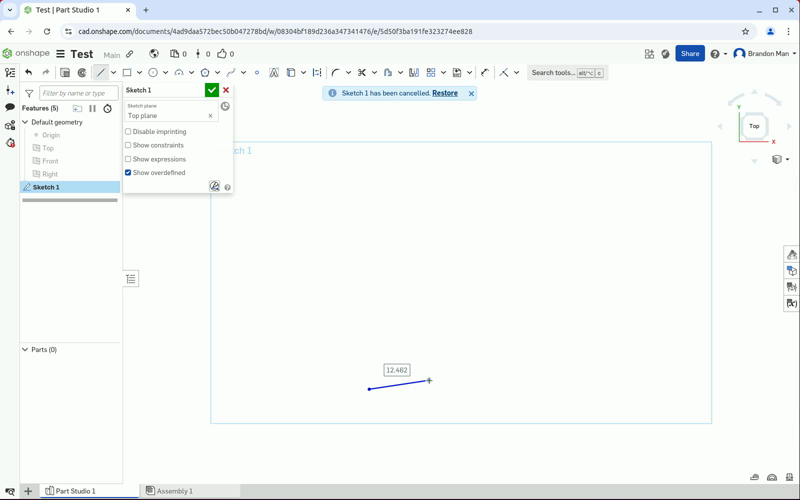
mouse_move(459, 380)
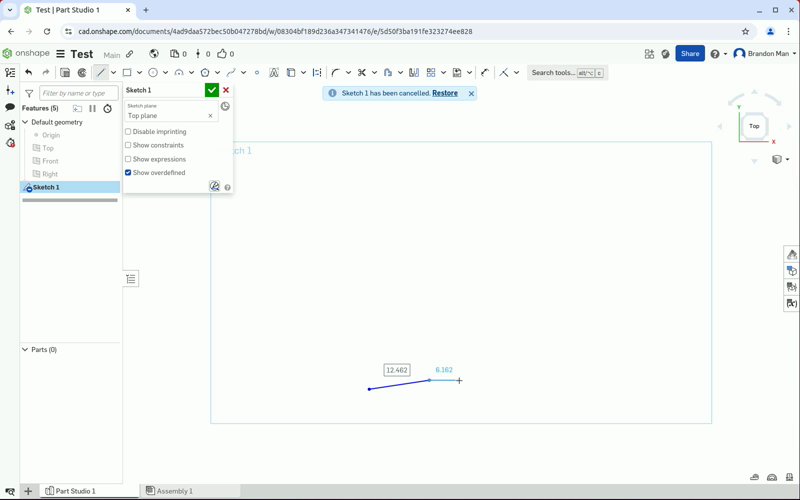
mouse_move(429, 327)
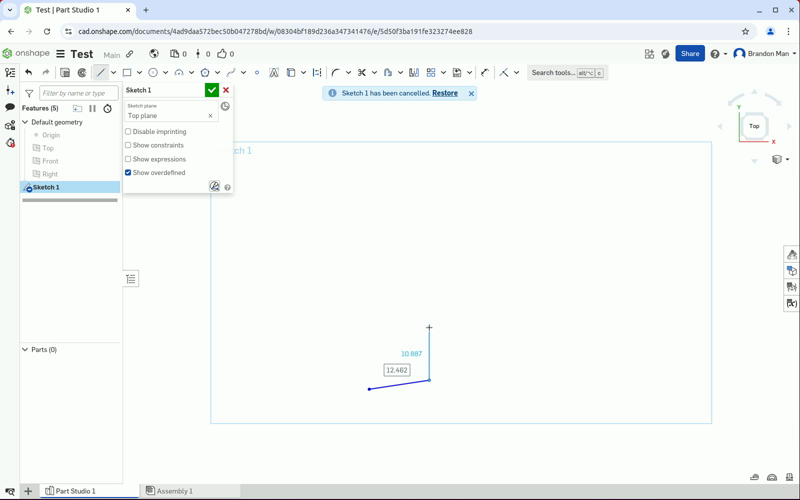
click(429, 327)
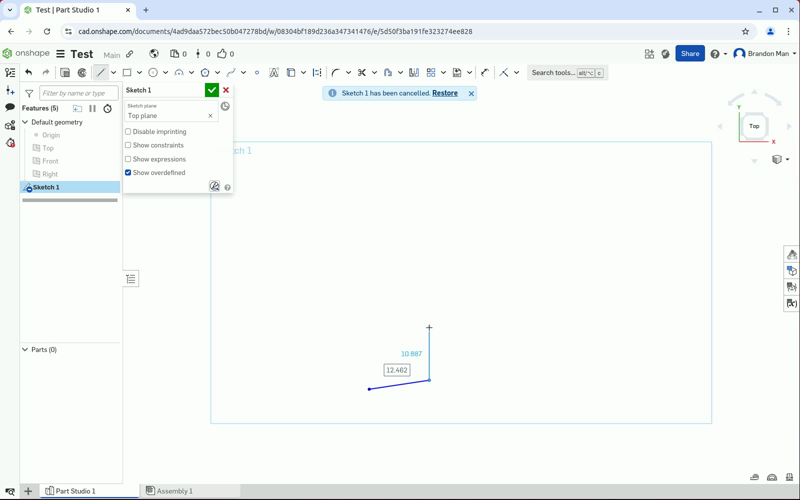
key_up(shift)
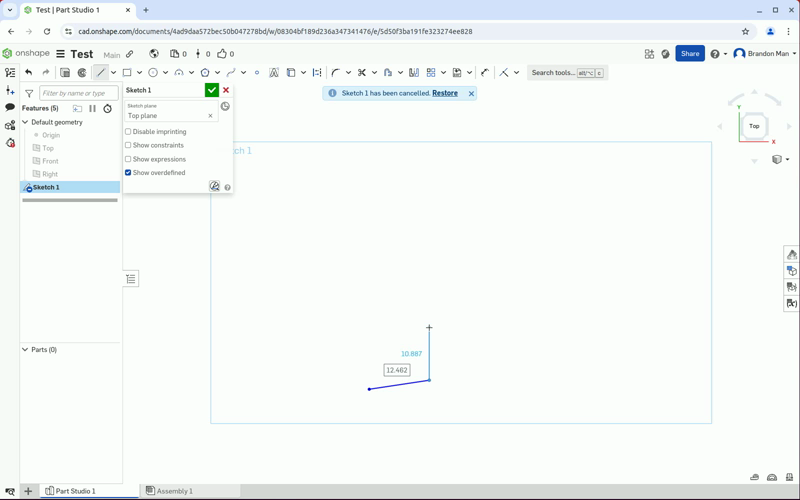
key_down(shift)
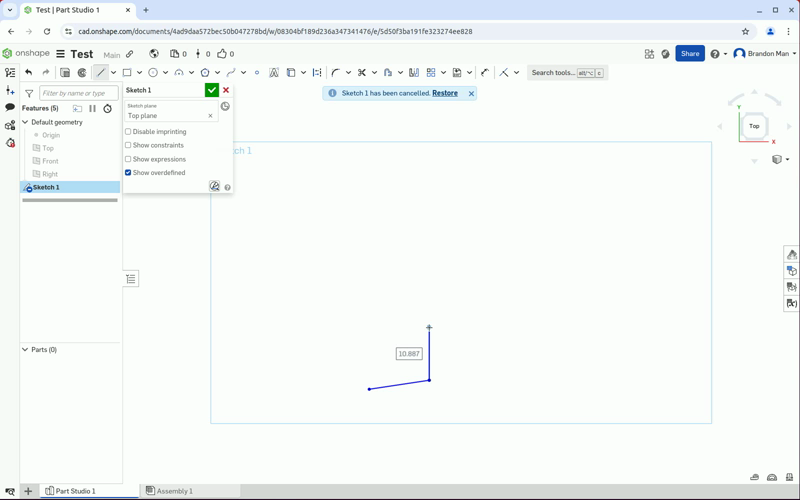
mouse_move(459, 327)
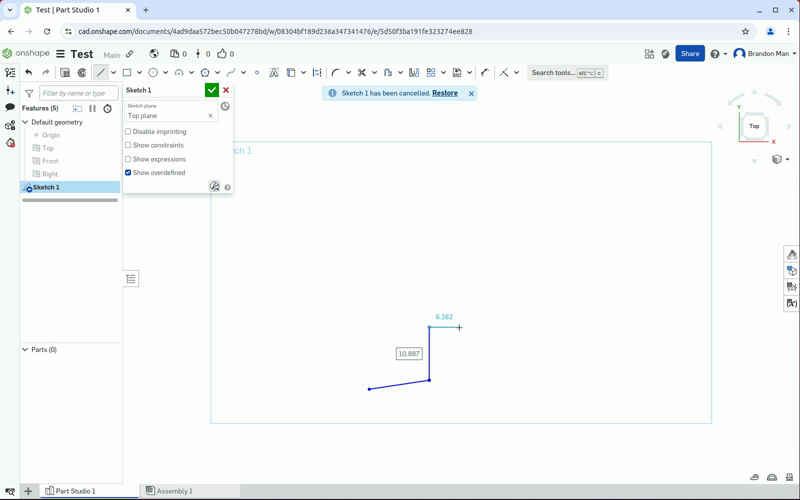
mouse_move(377, 309)
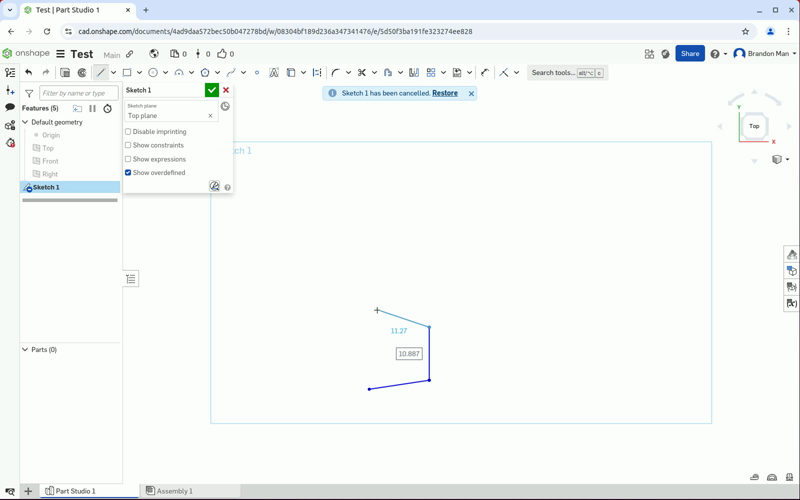
click(377, 309)
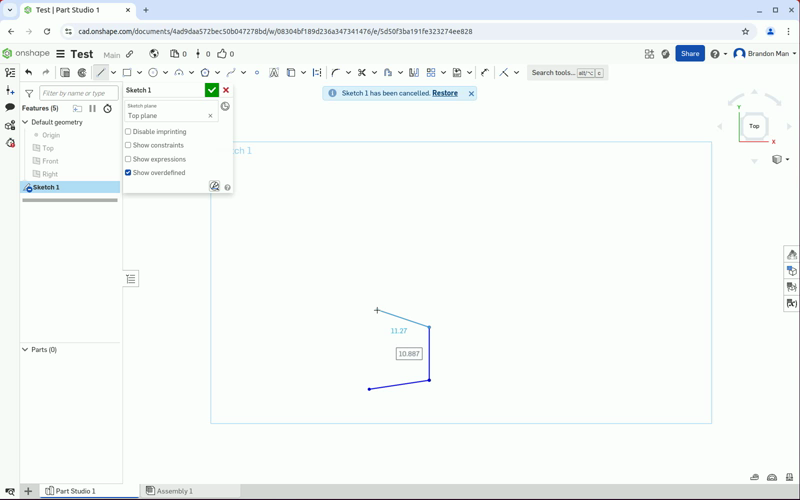
key_up(shift)
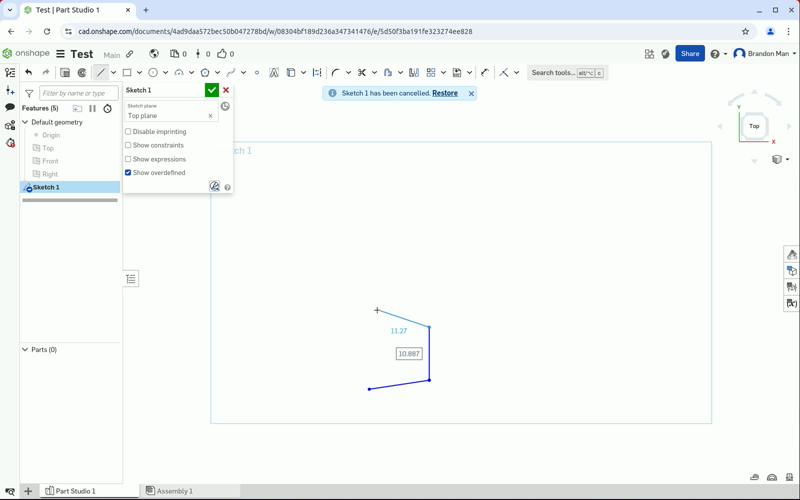
key_down(shift)
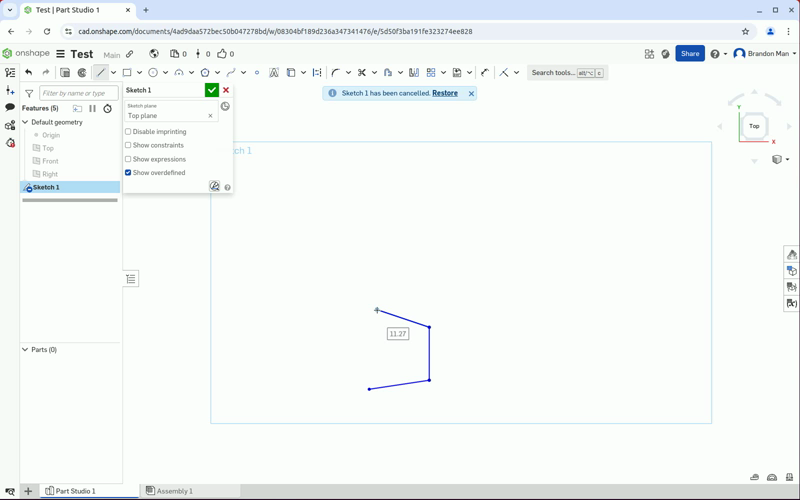
mouse_move(369, 389)
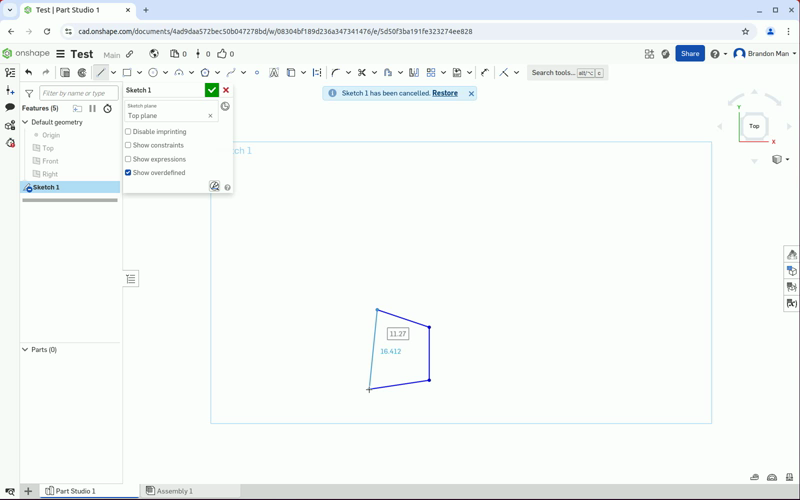
key_up(shift)
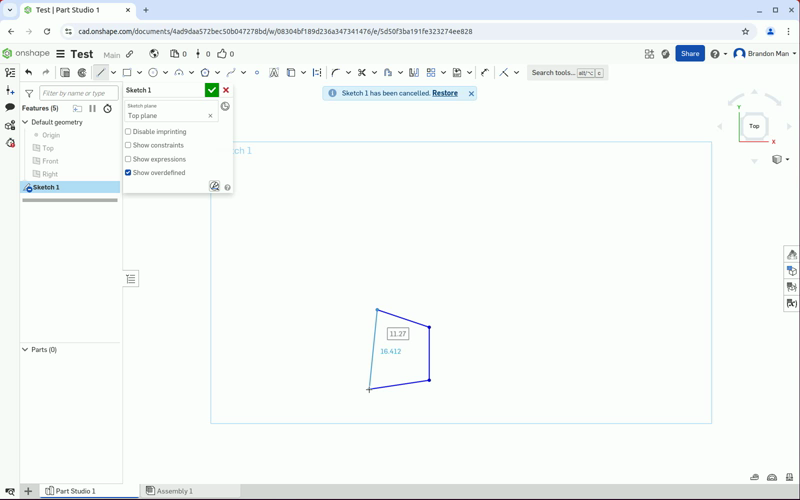
click(369, 389)
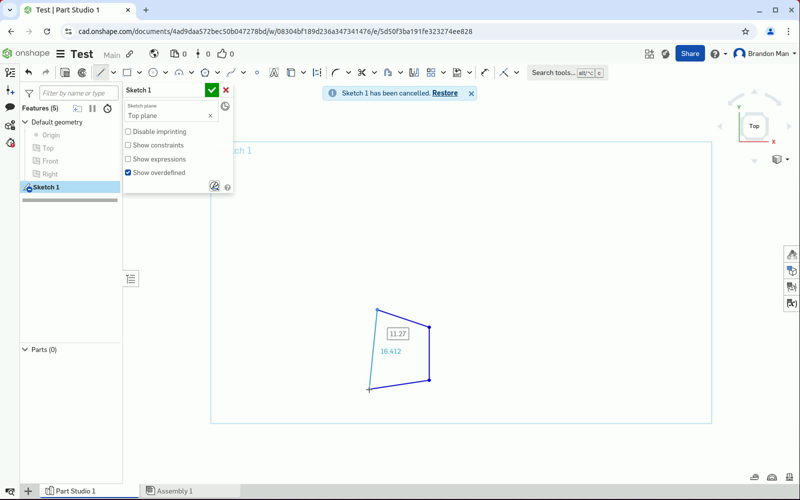
key(esc)
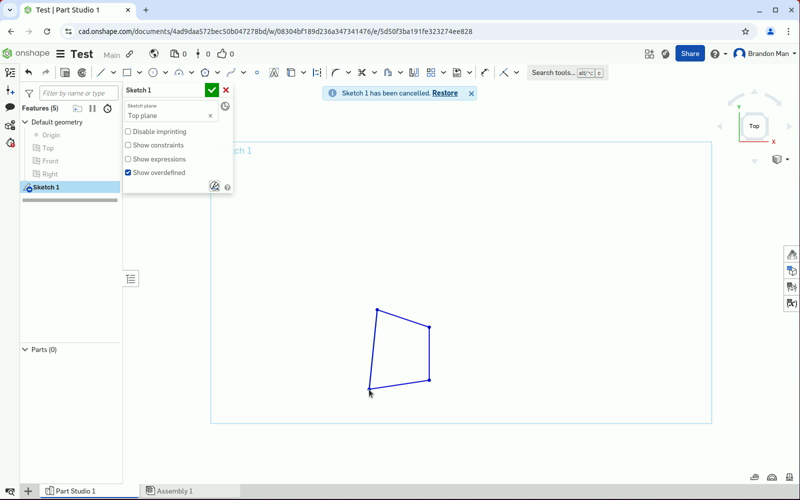
key(l)
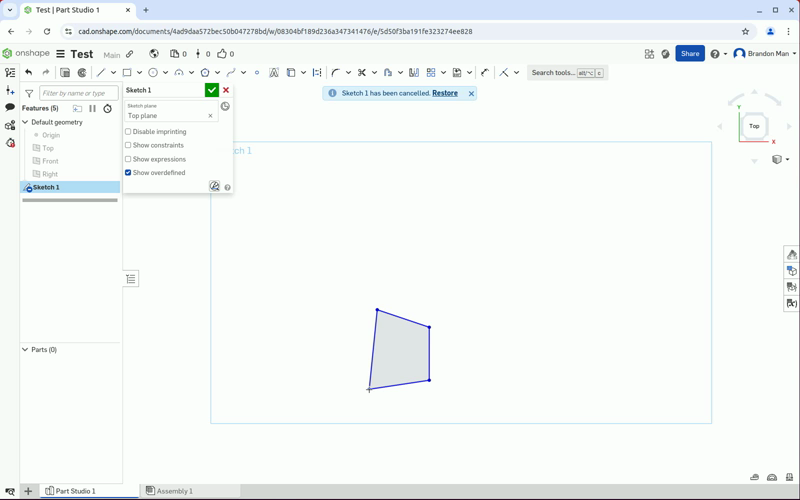
key_down(shift)
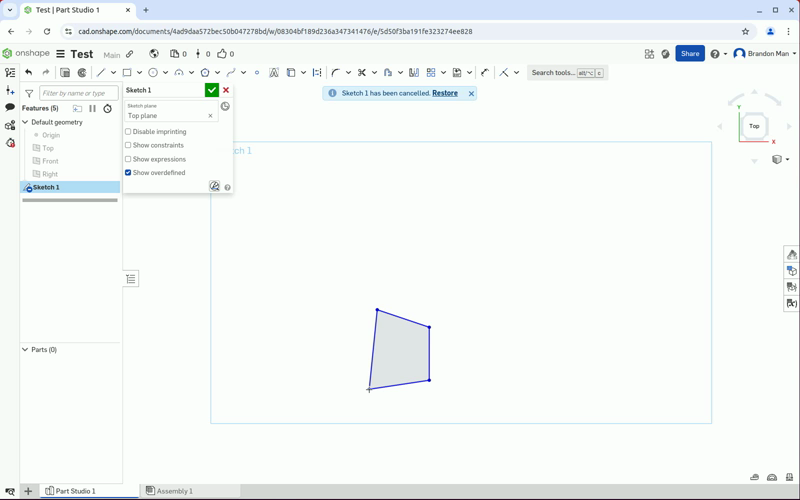
mouse_move(383, 367)
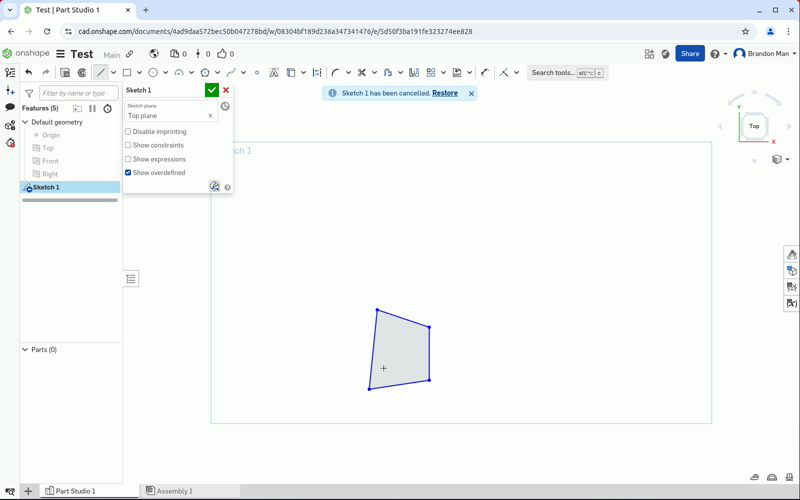
click(383, 367)
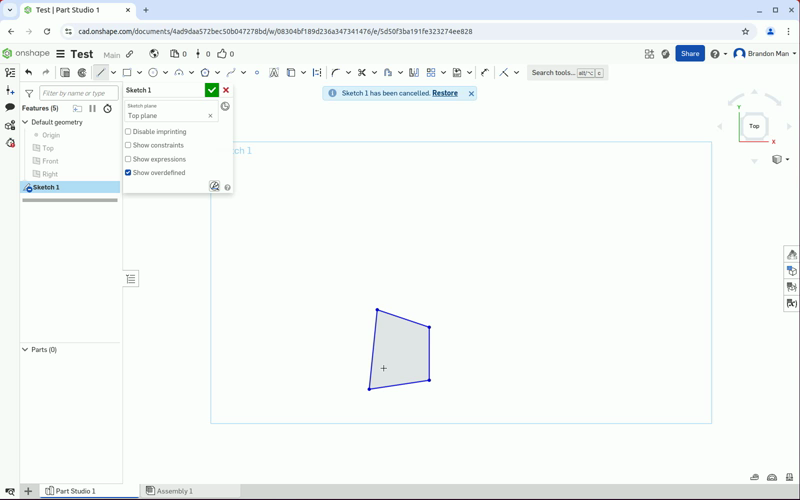
key_up(shift)
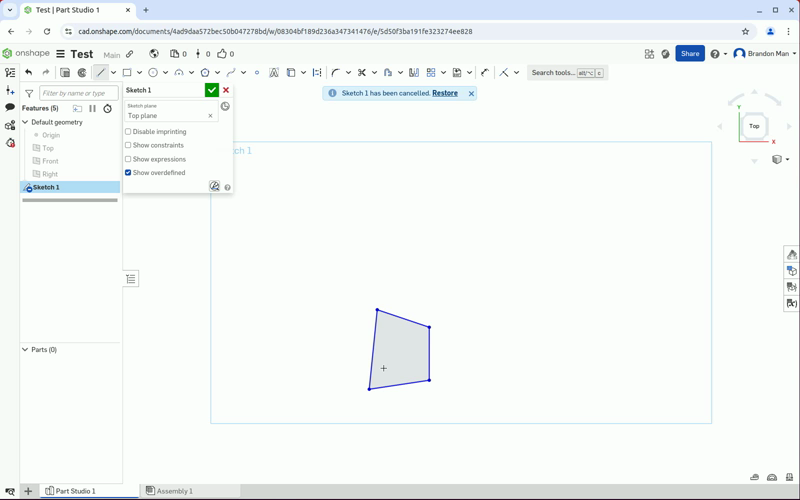
key_down(shift)
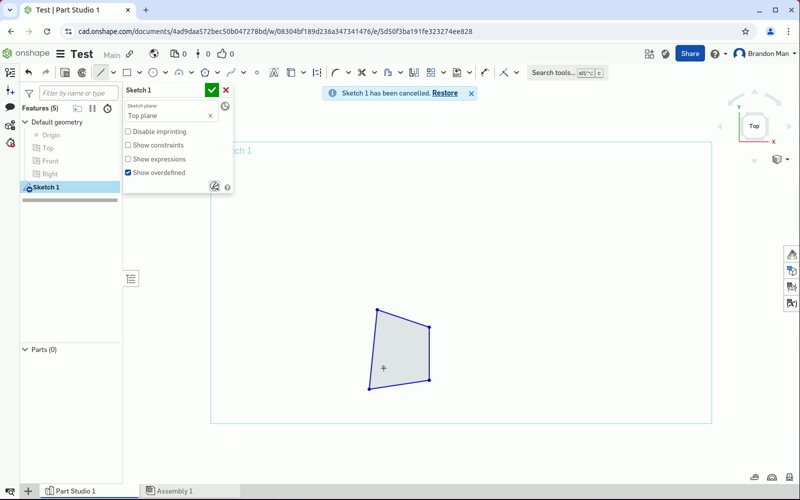
mouse_move(413, 367)
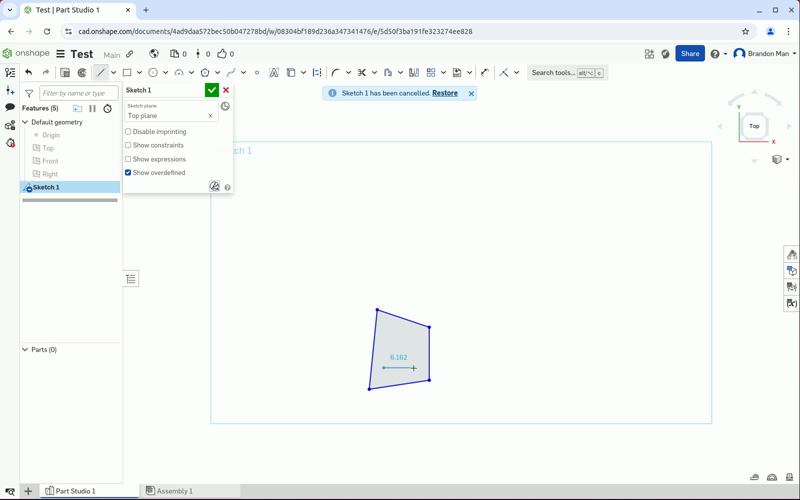
mouse_move(403, 372)
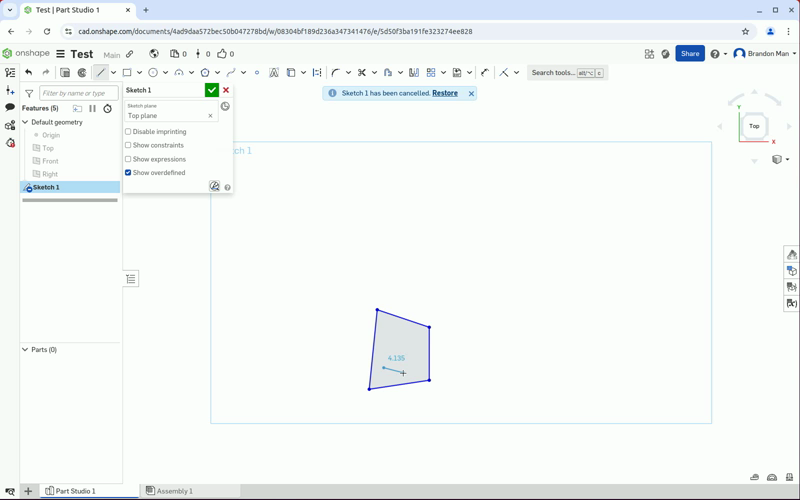
click(403, 372)
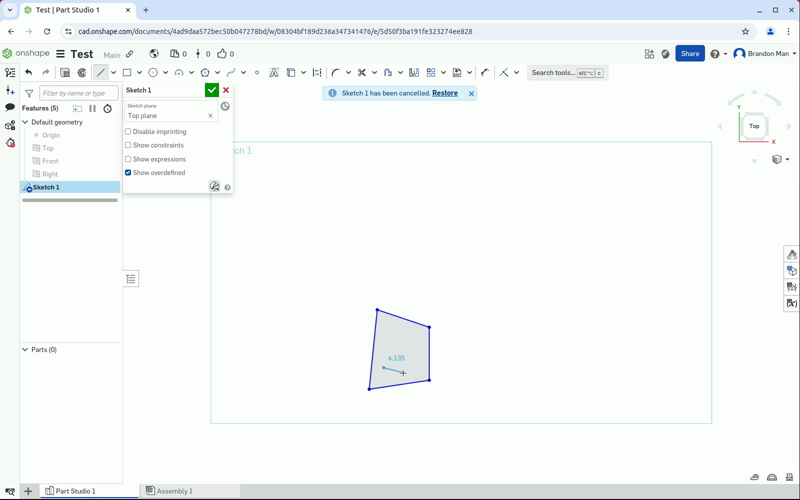
key_up(shift)
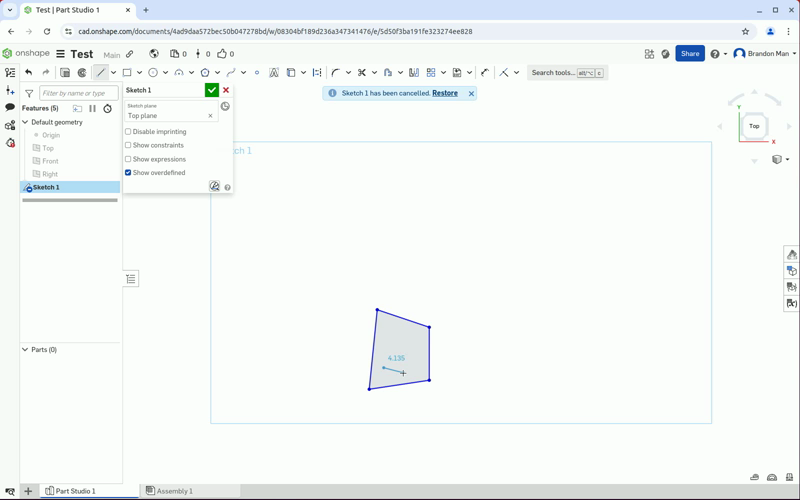
key_down(shift)
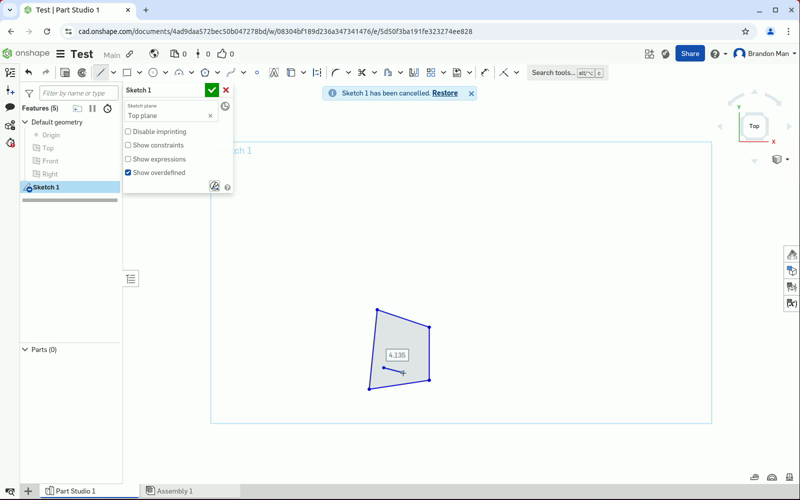
mouse_move(433, 372)
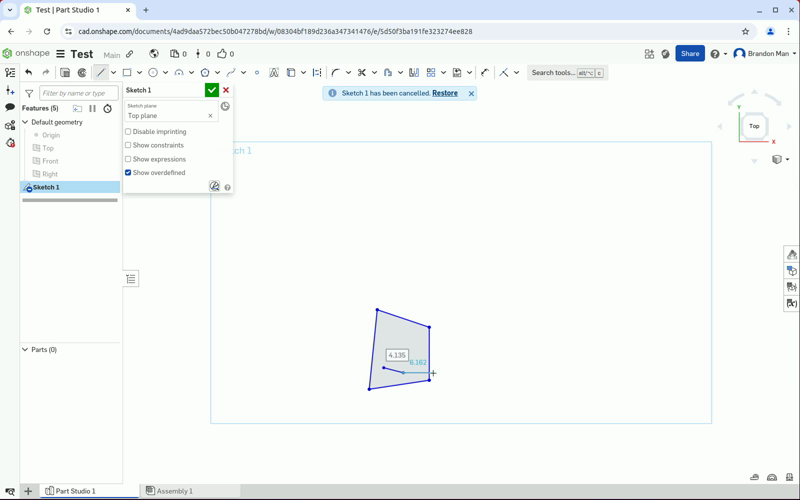
mouse_move(392, 332)
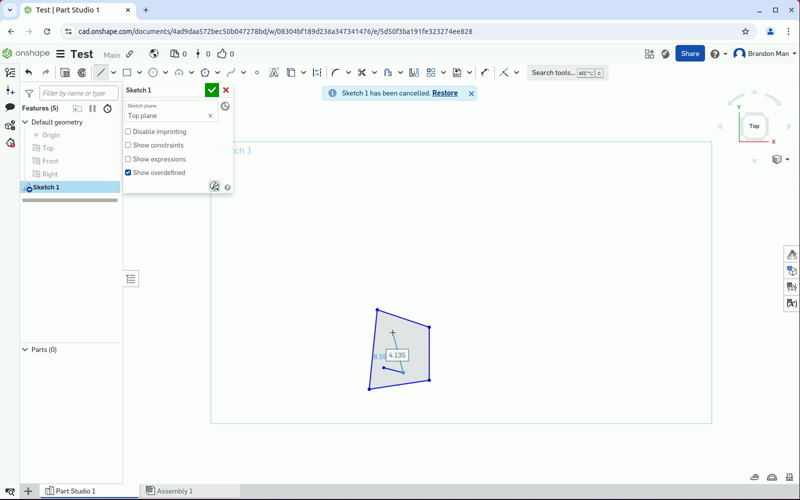
click(392, 332)
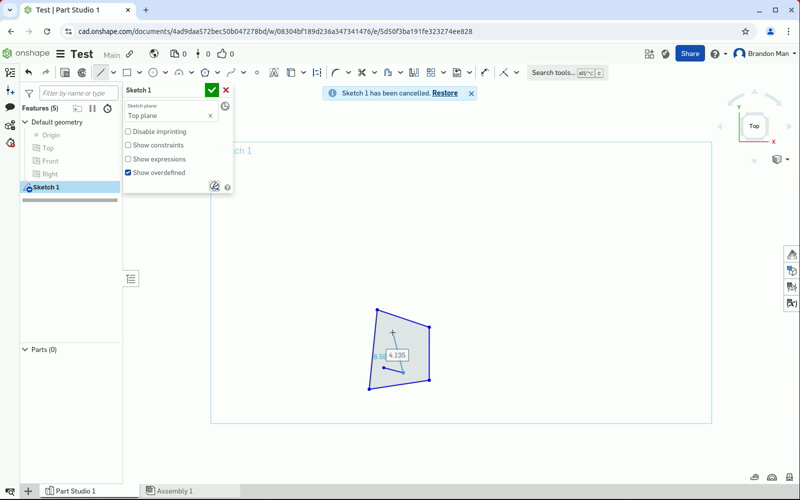
key_up(shift)
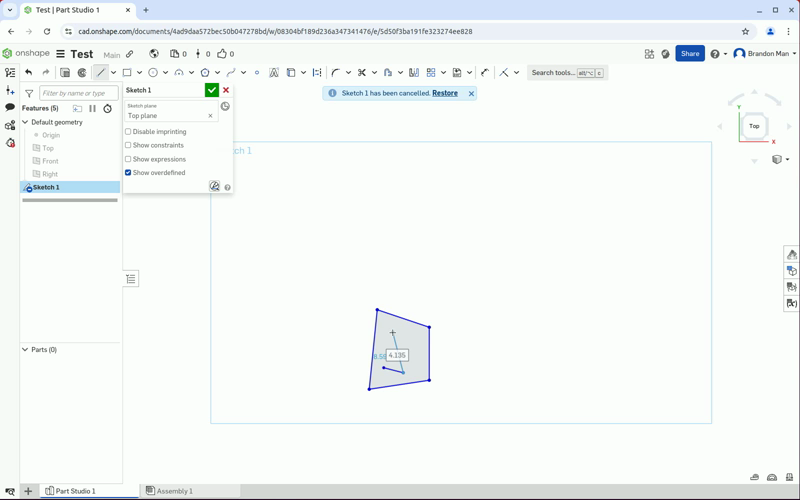
mouse_move(422, 332)
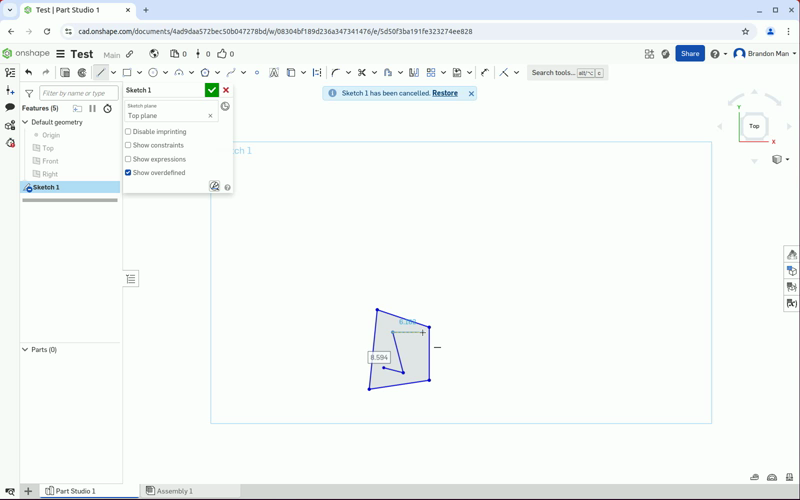
key_down(shift)
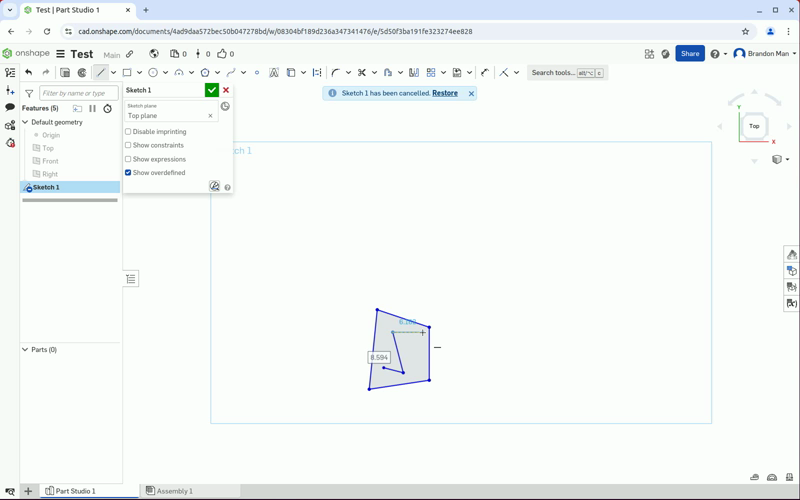
mouse_move(383, 367)
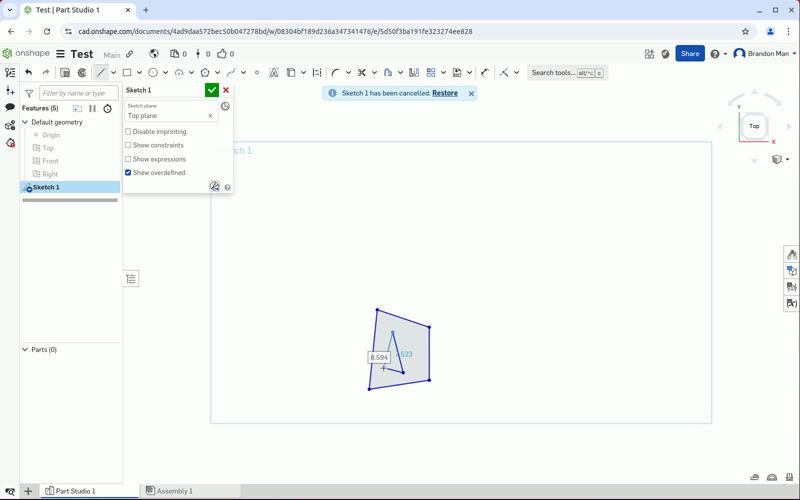
key_up(shift)
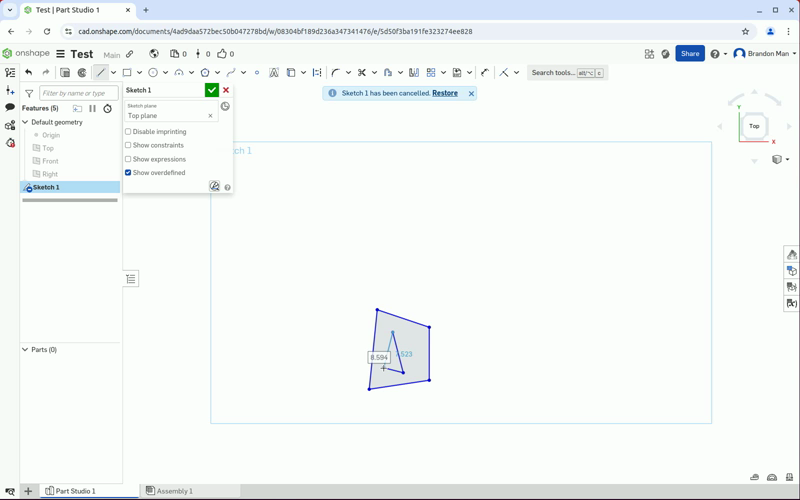
click(383, 367)
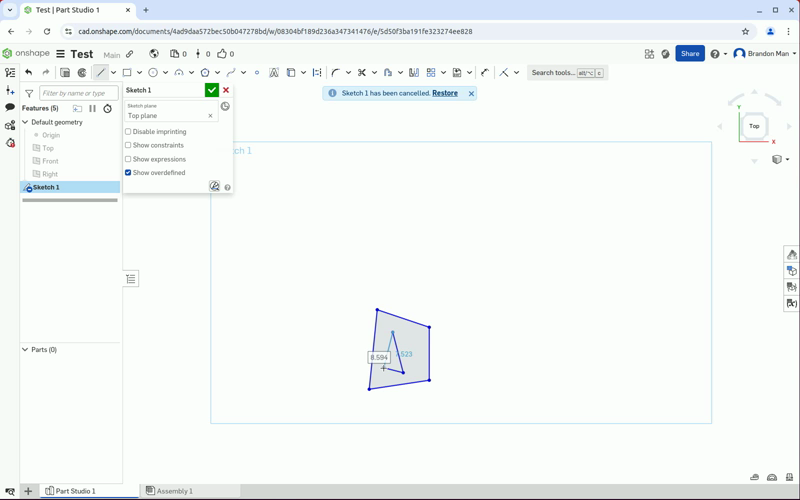
key(esc)
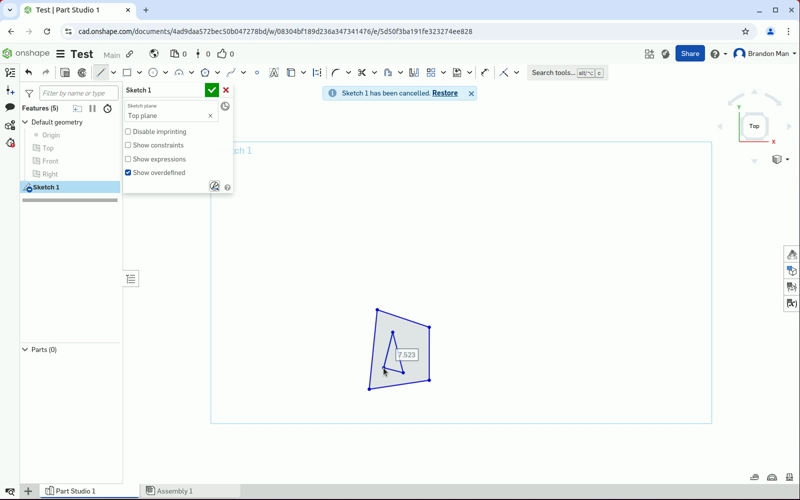
mouse_move(417, 342)
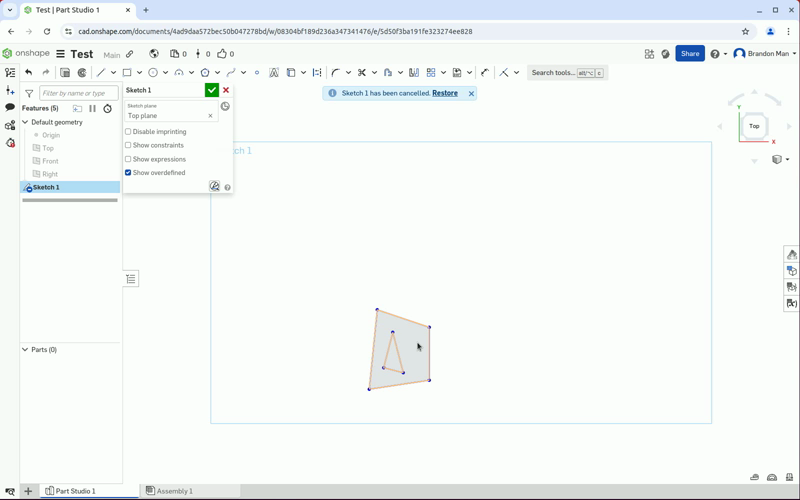
click(417, 342)
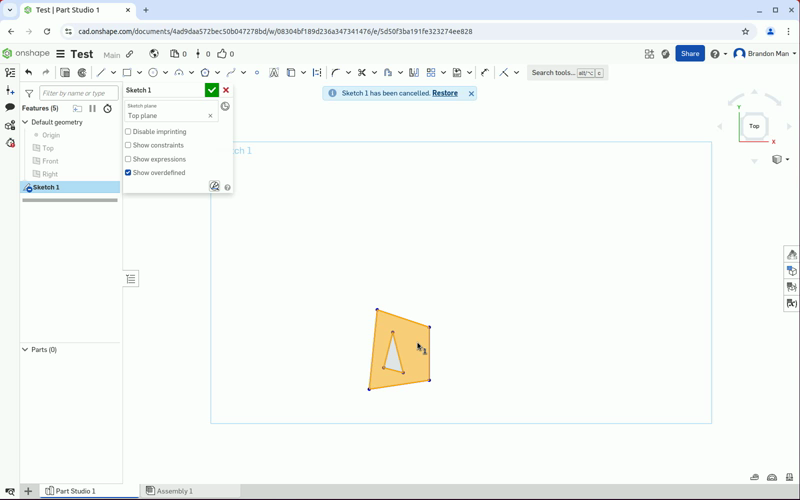
mouse_move(73, 352)
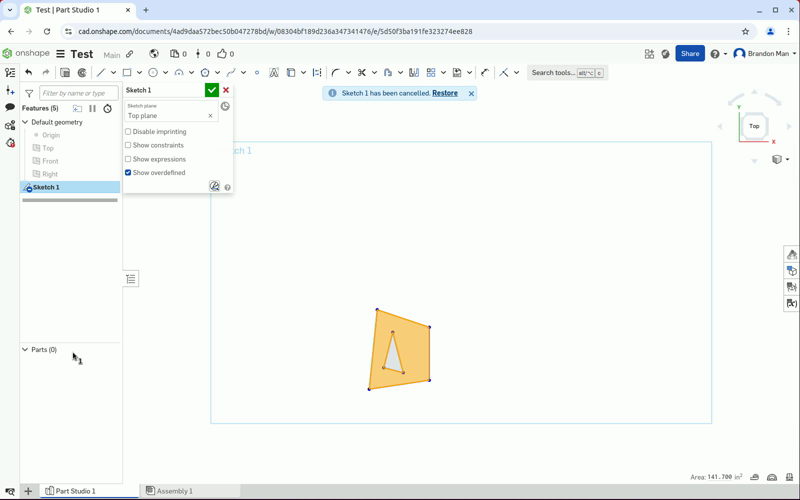
key(shift+y)
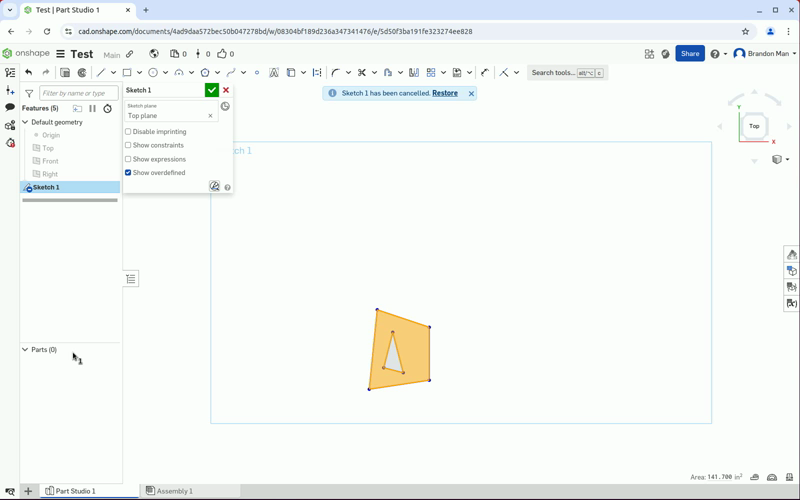
key(shift+e)
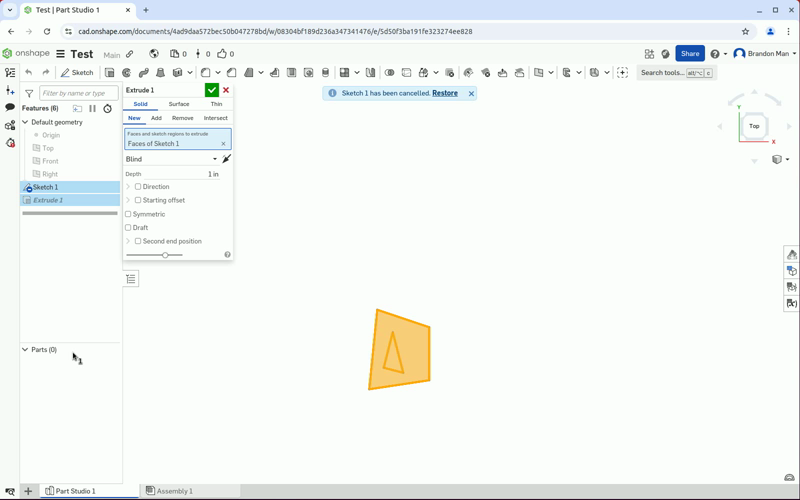
mouse_move(143, 106)
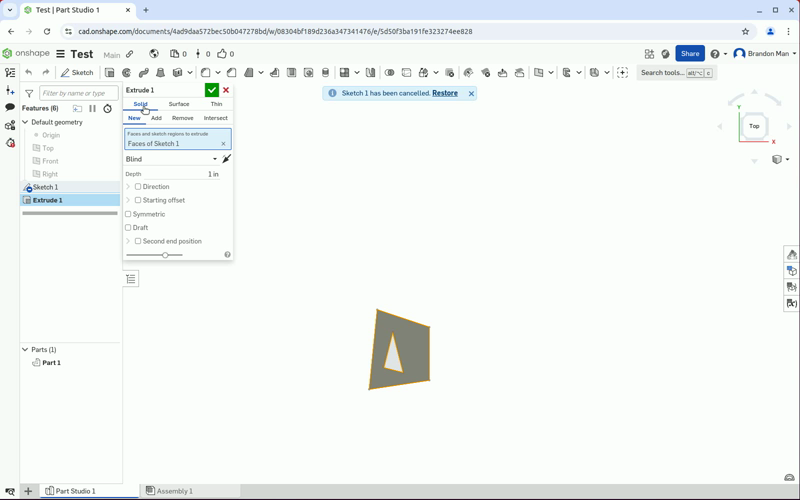
click(143, 106)
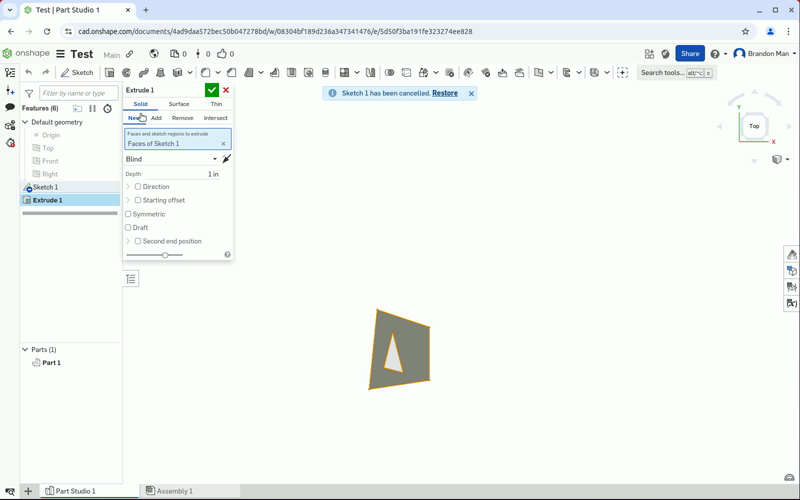
mouse_move(137, 120)
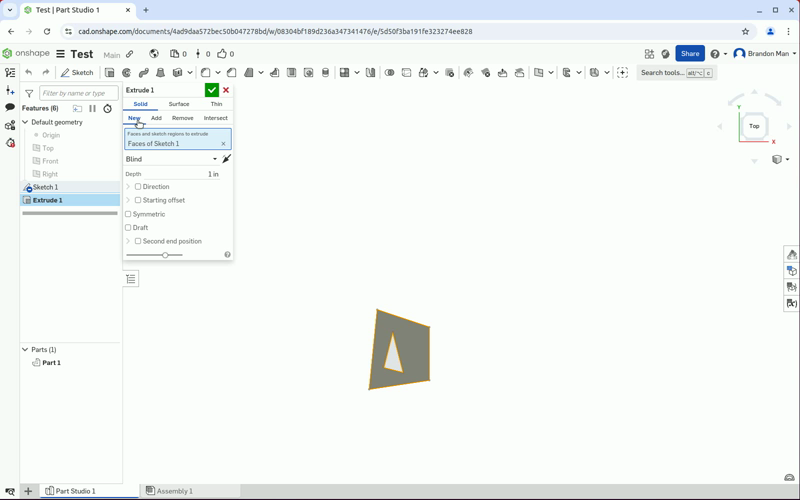
click(137, 120)
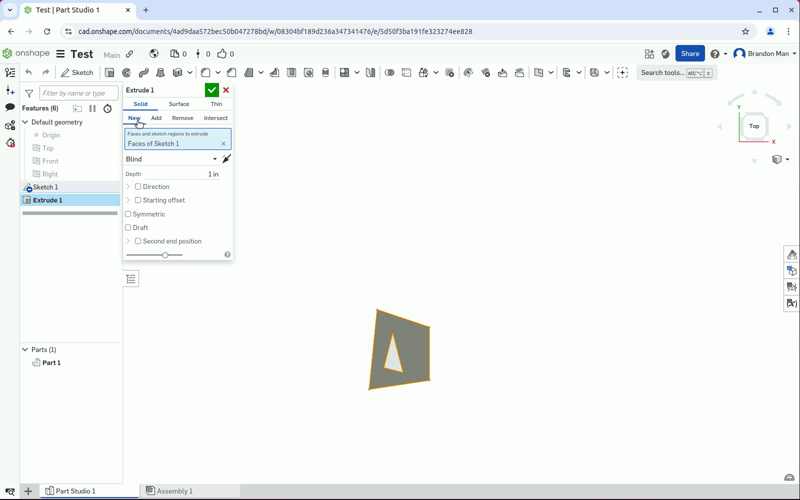
key(tab, 4)
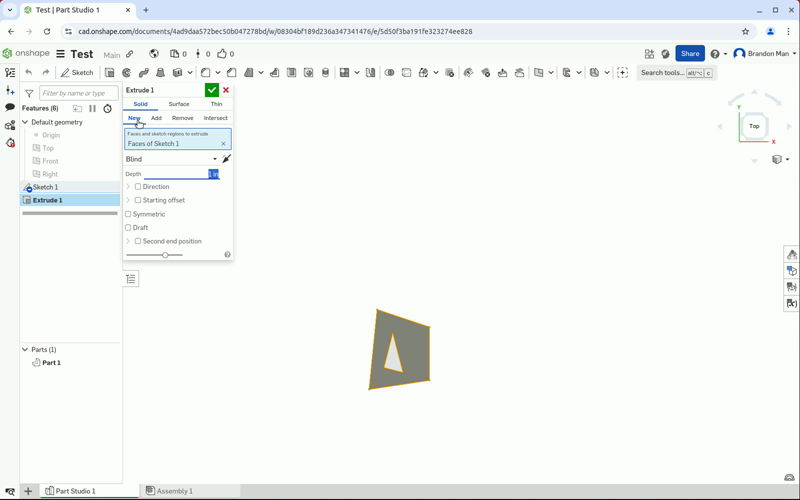
text(7.943)
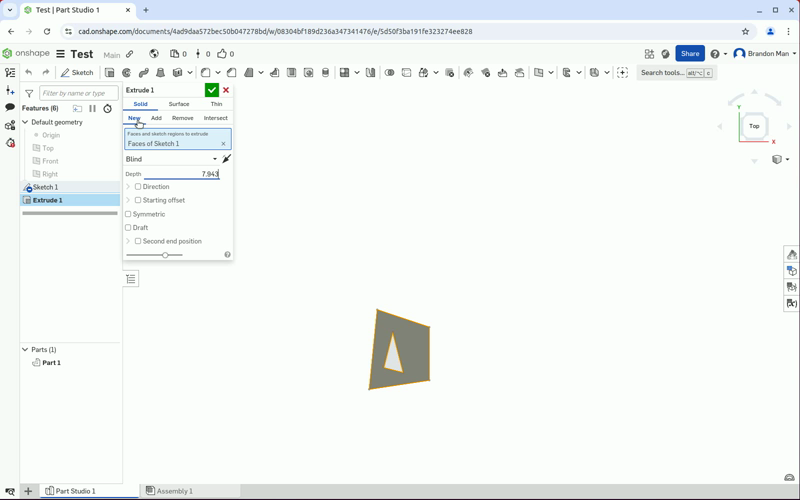
key(enter)
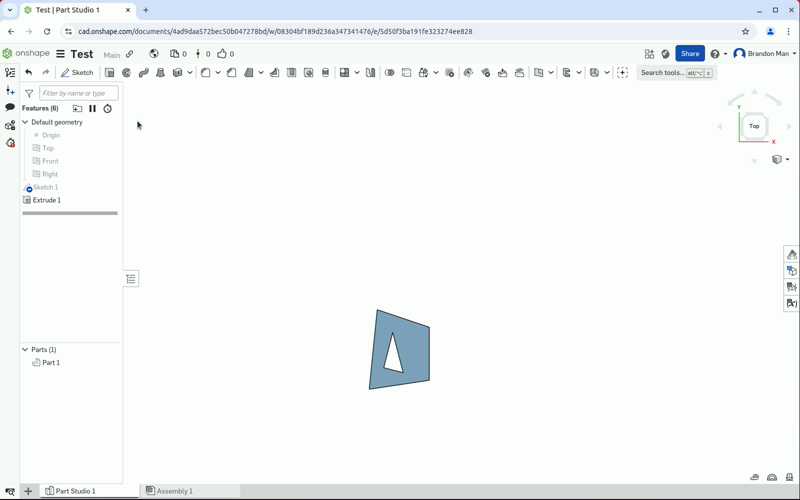
key(shift+h)
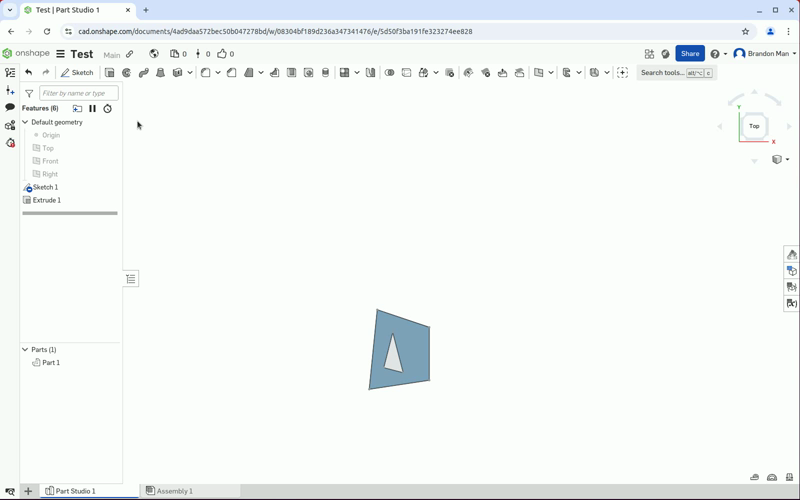
key(shift+h)
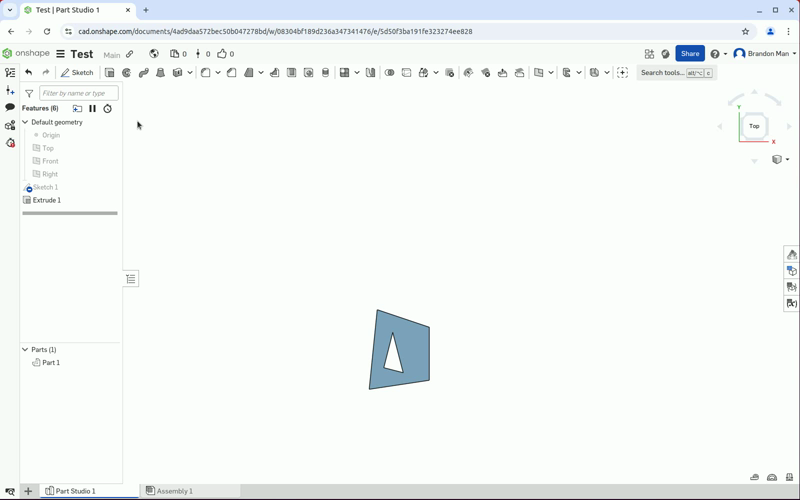
mouse_move(73, 189)
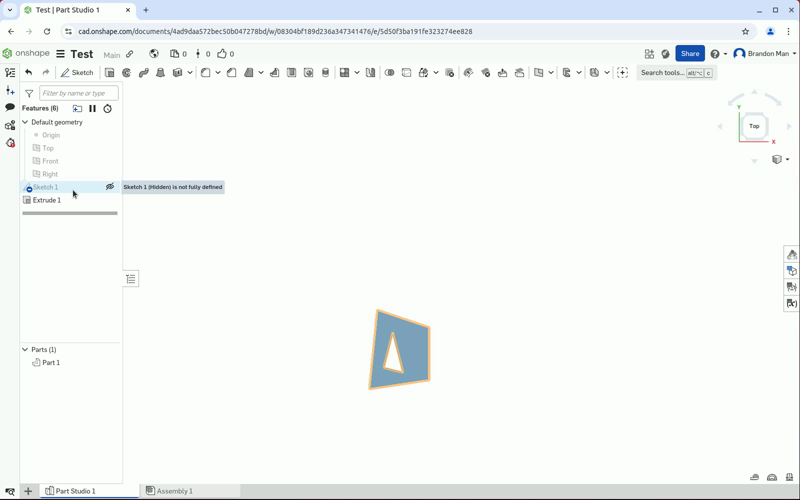
click(73, 189)
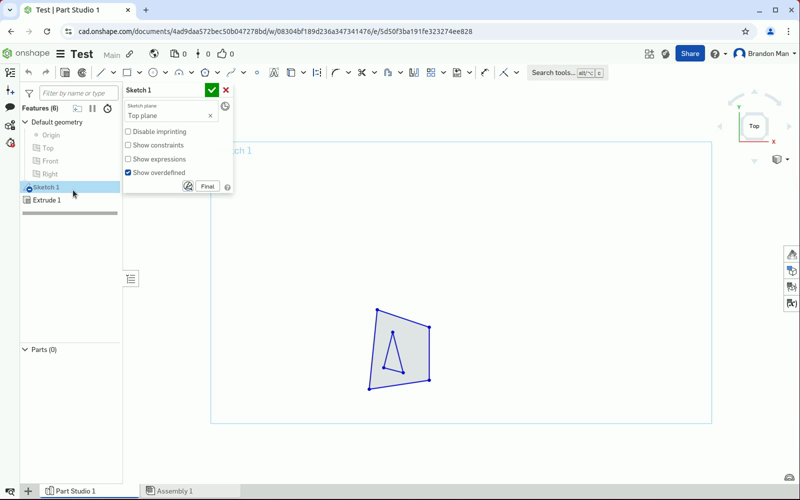
mouse_move(229, 92)
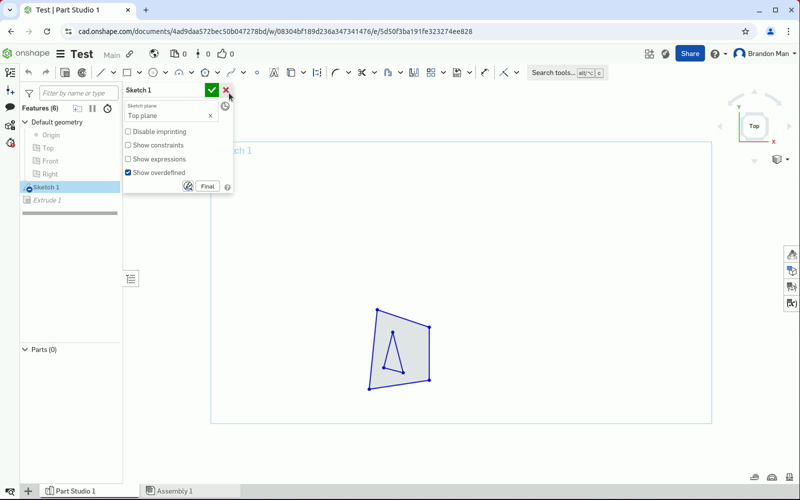
click(229, 92)
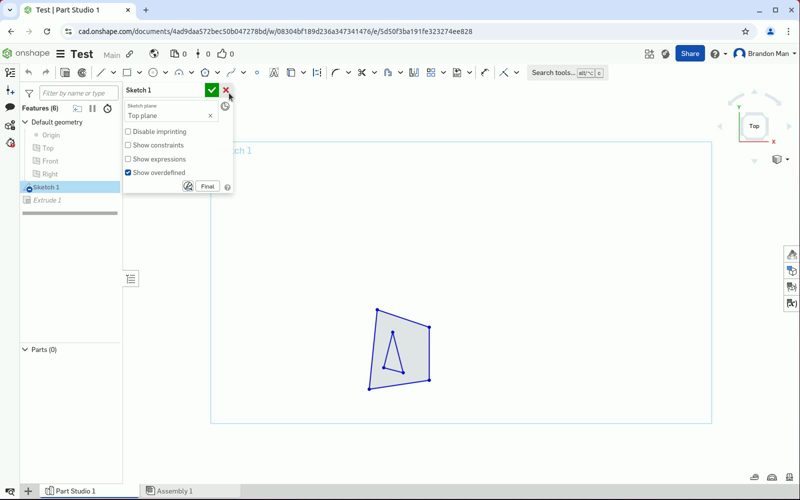
key(shift+s)
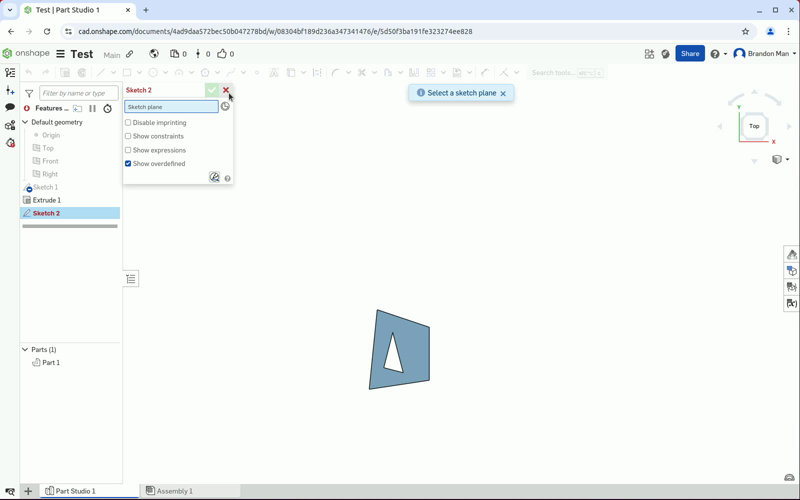
mouse_move(73, 150)
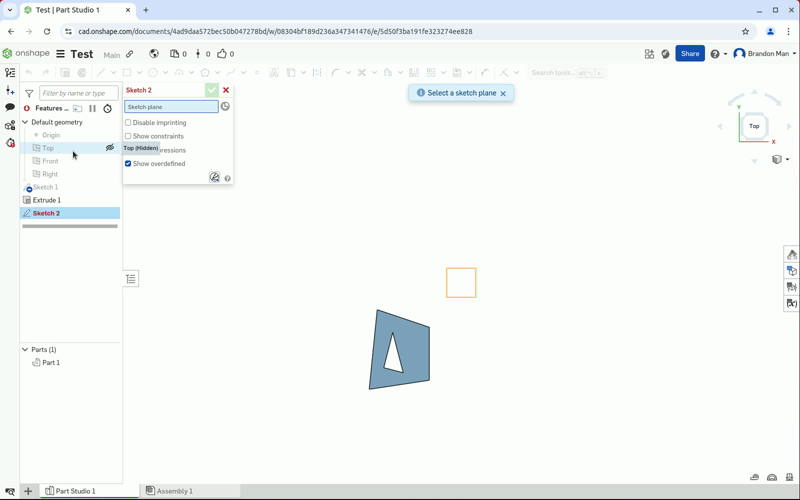
click(73, 150)
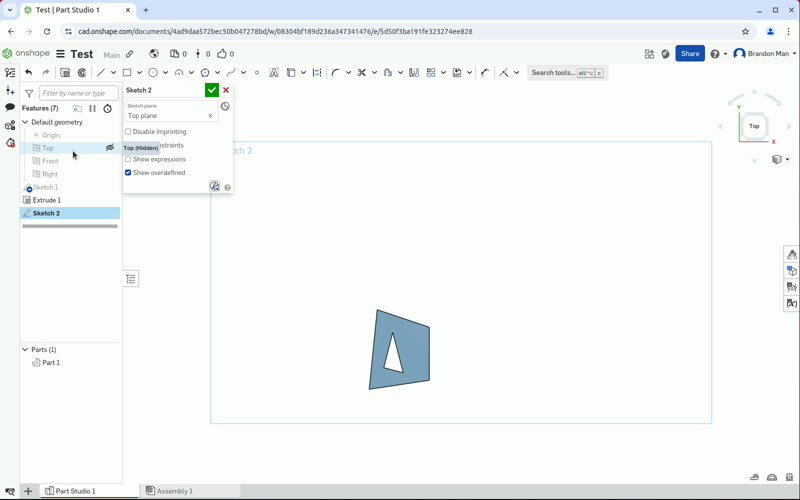
mouse_move(73, 352)
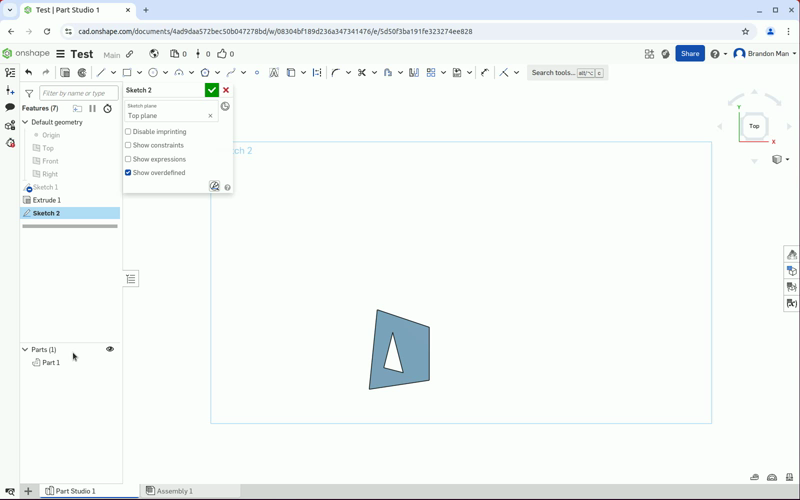
key(y)
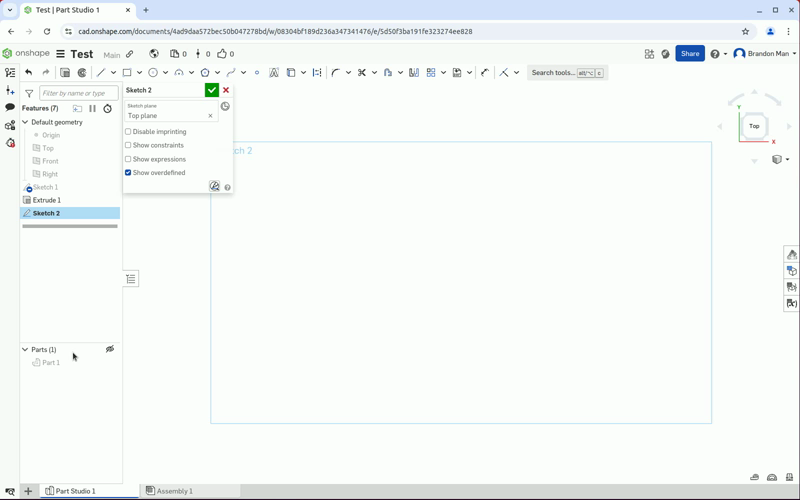
key(l)
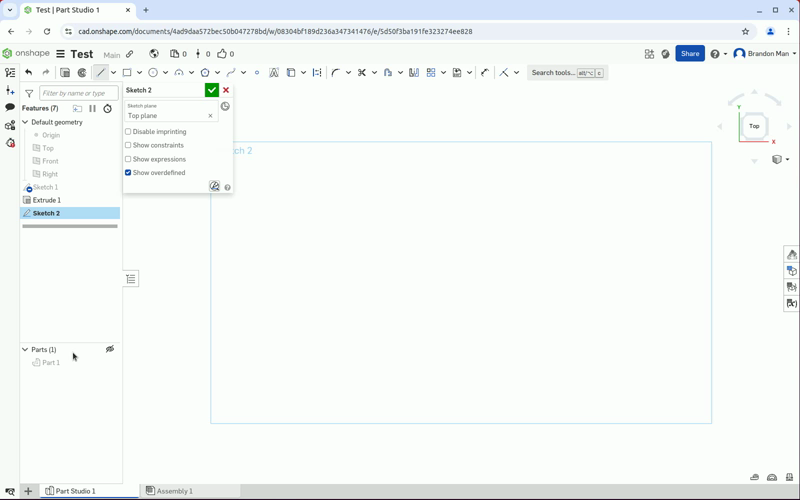
key_down(shift)
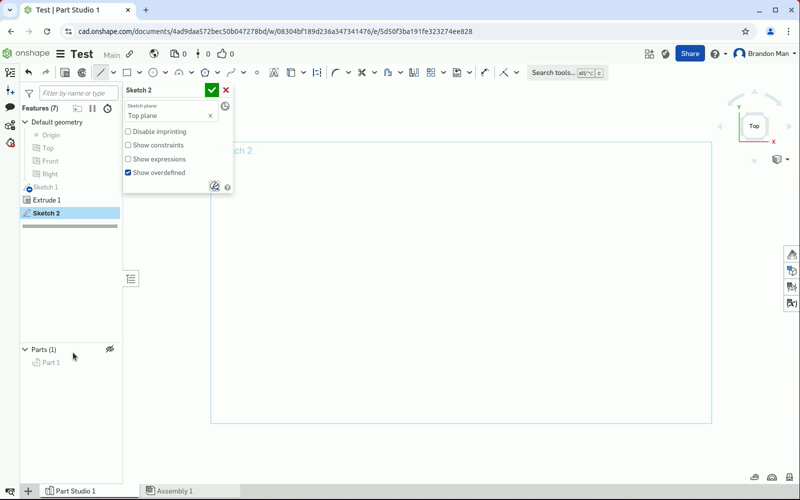
mouse_move(495, 259)
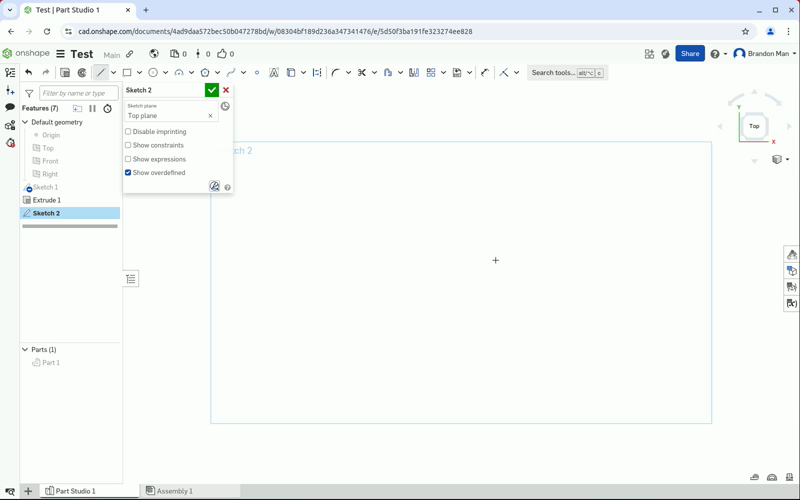
click(495, 259)
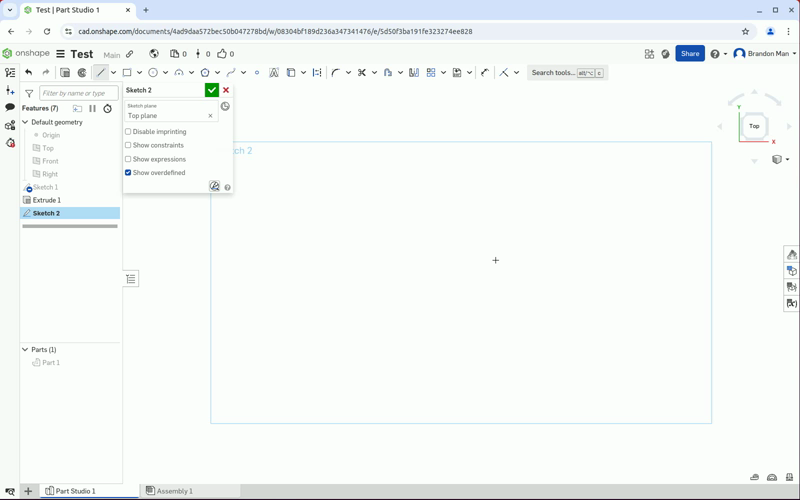
key_up(shift)
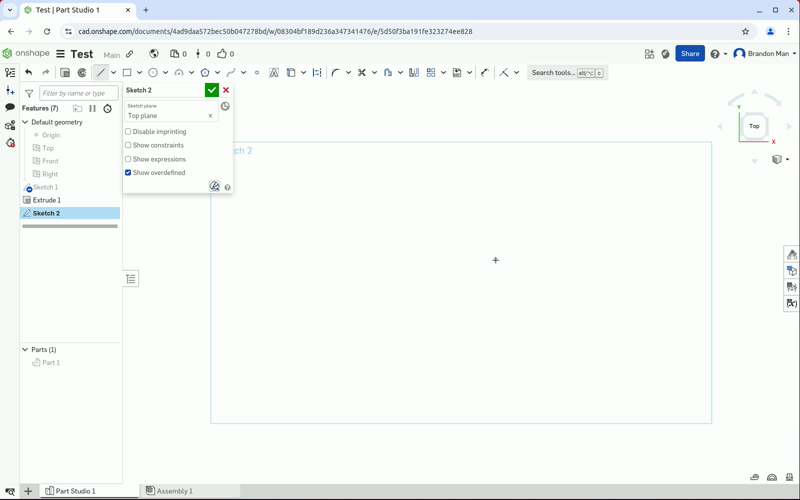
key_down(shift)
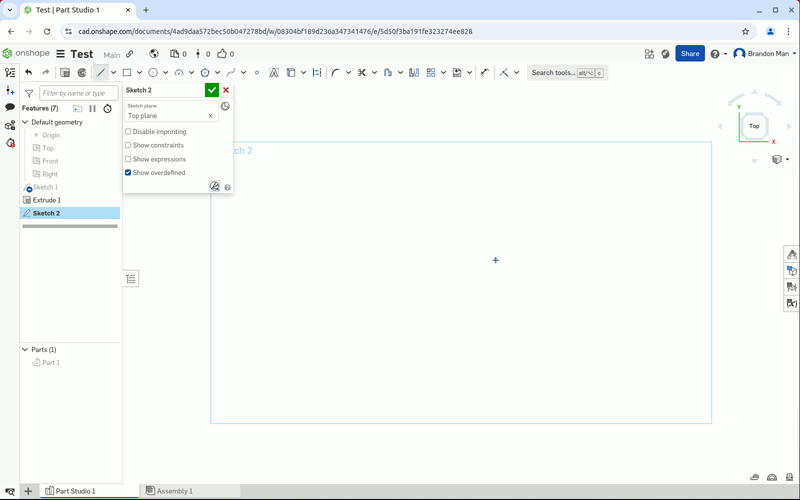
mouse_move(525, 259)
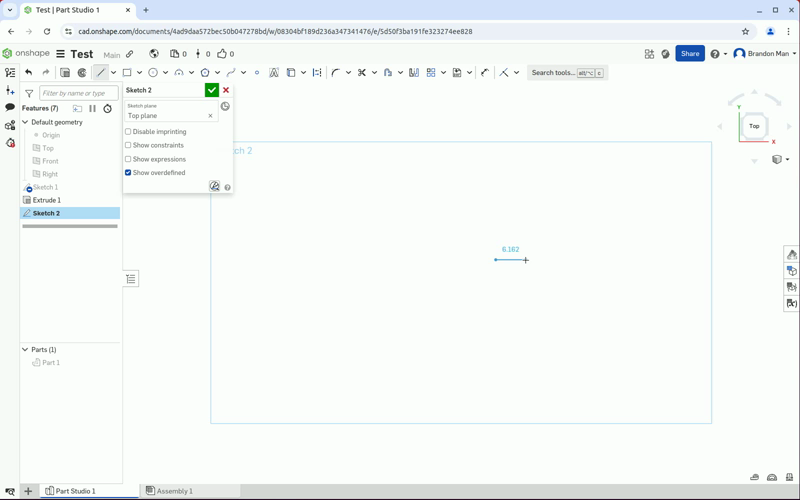
mouse_move(552, 259)
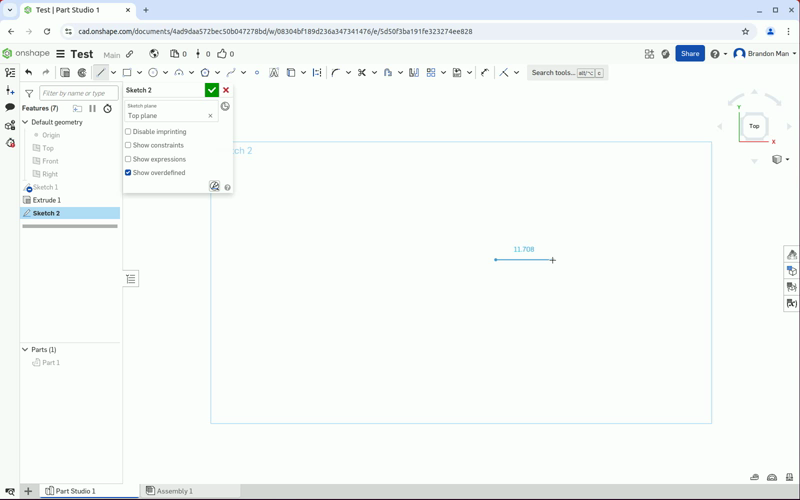
click(552, 259)
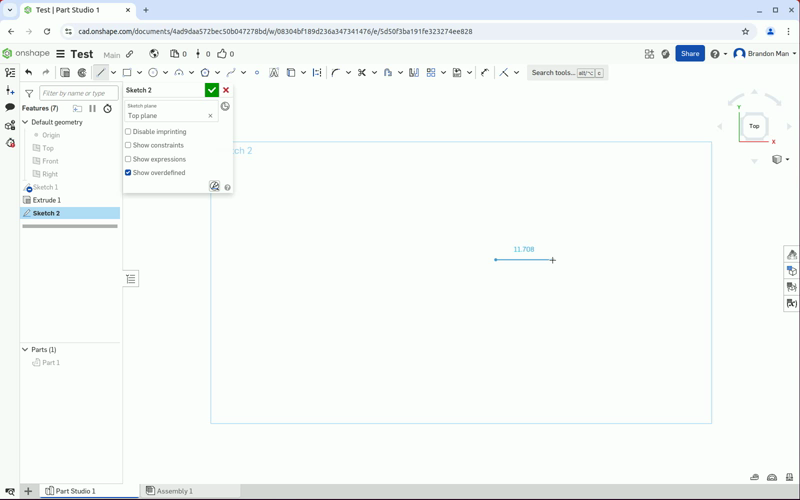
key_up(shift)
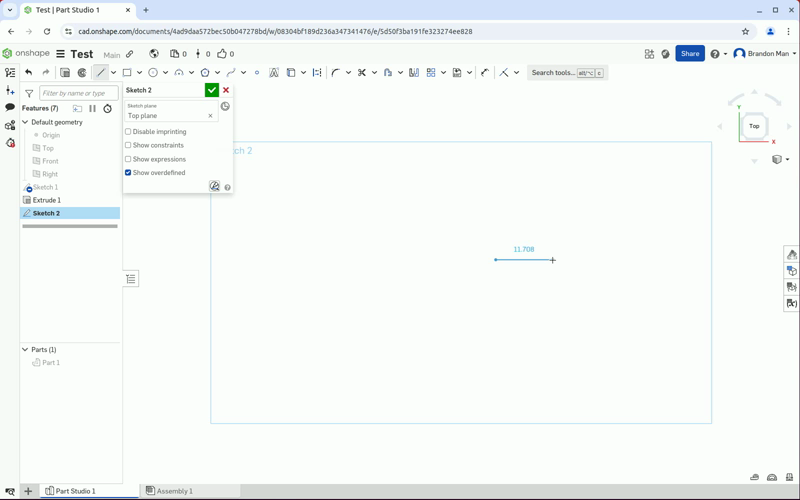
key_down(shift)
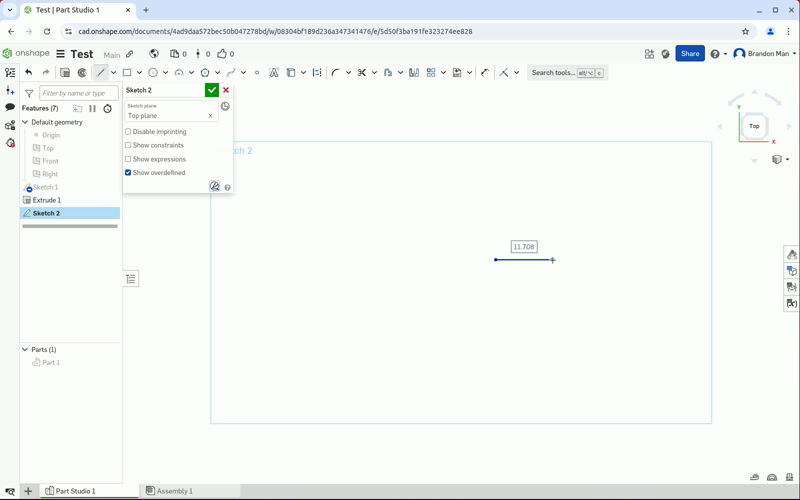
mouse_move(582, 259)
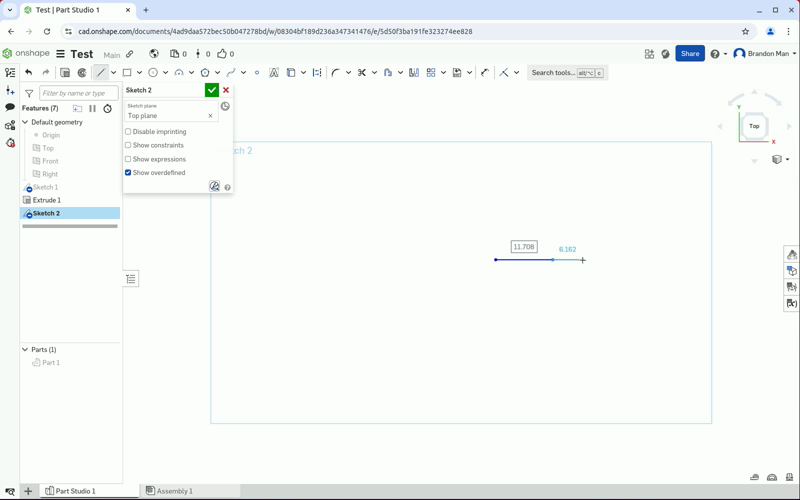
mouse_move(552, 225)
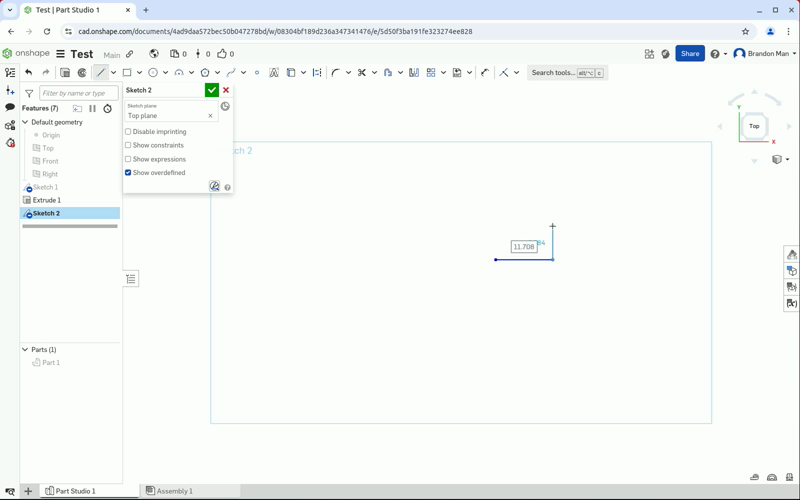
click(552, 225)
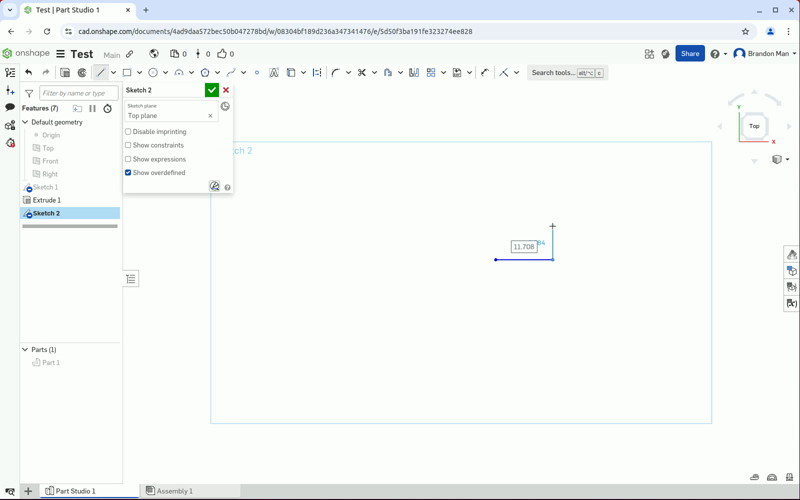
key_up(shift)
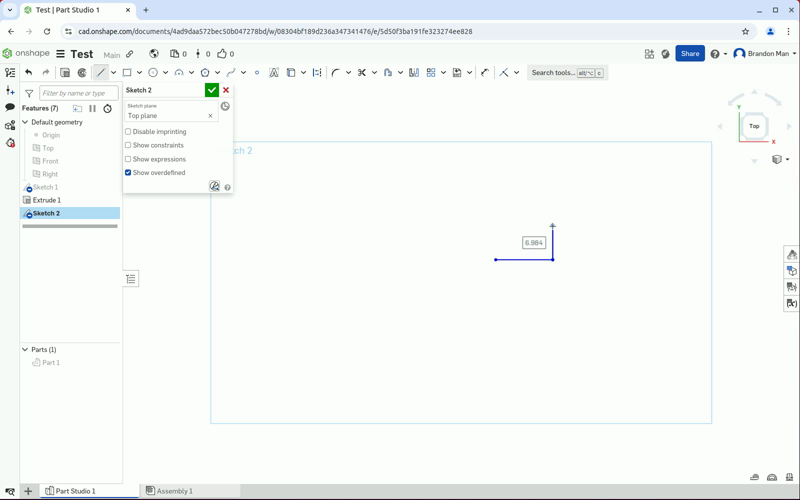
key_down(shift)
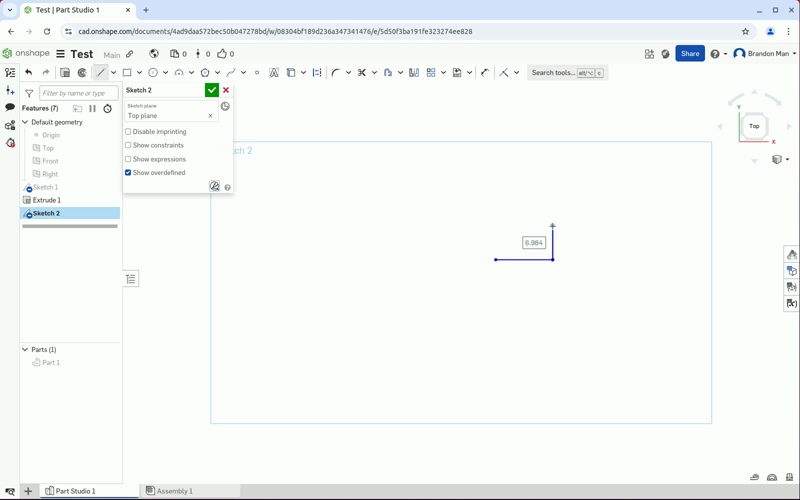
mouse_move(582, 225)
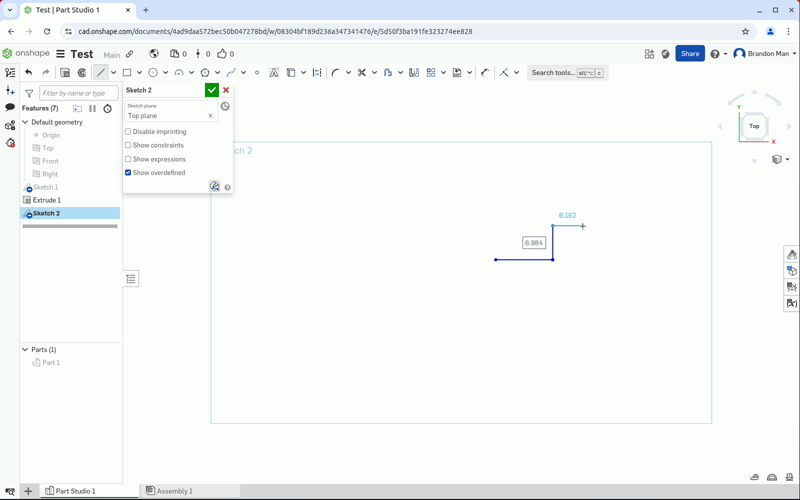
mouse_move(495, 225)
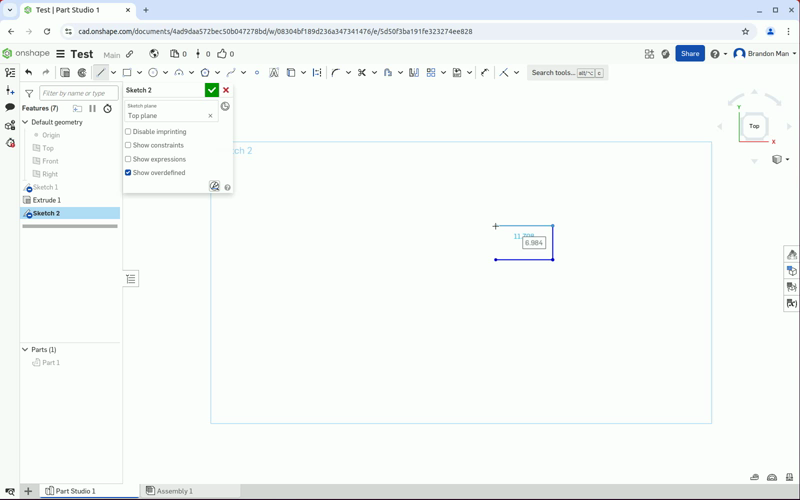
click(495, 225)
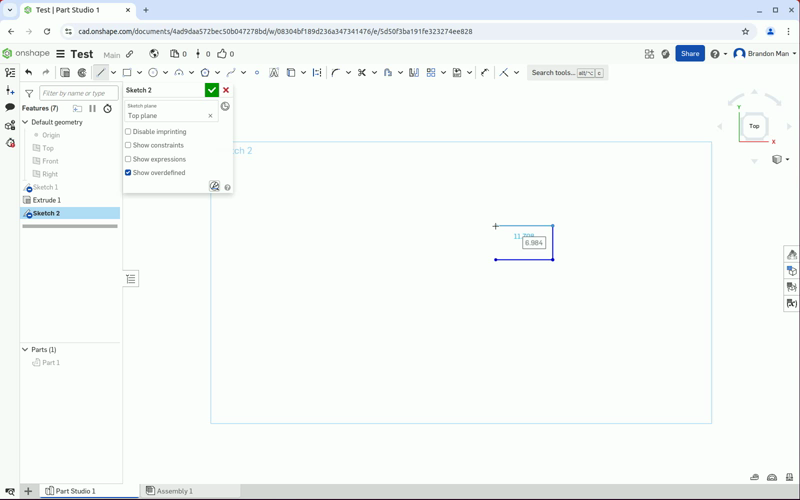
key_up(shift)
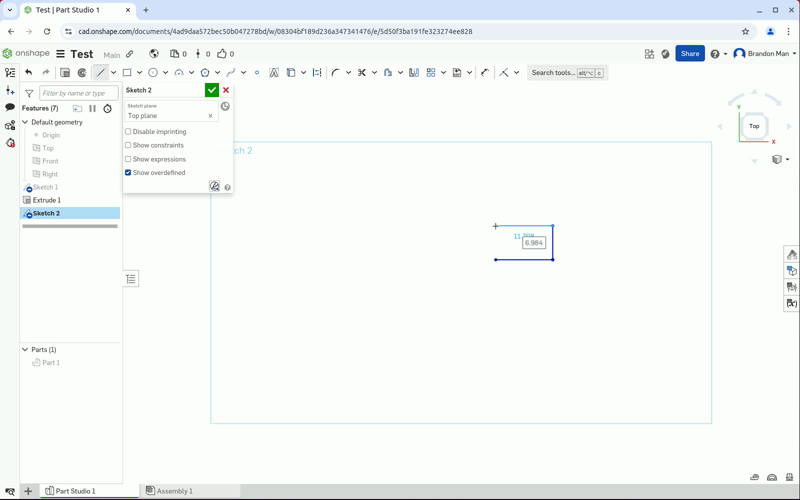
mouse_move(525, 225)
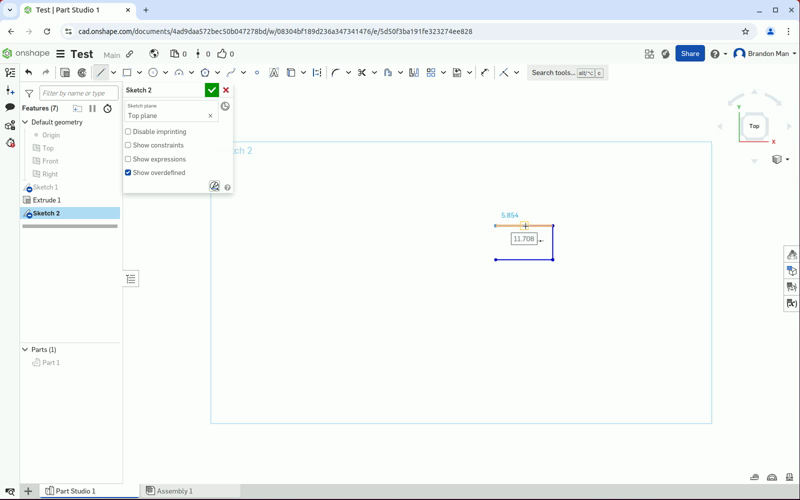
key_down(shift)
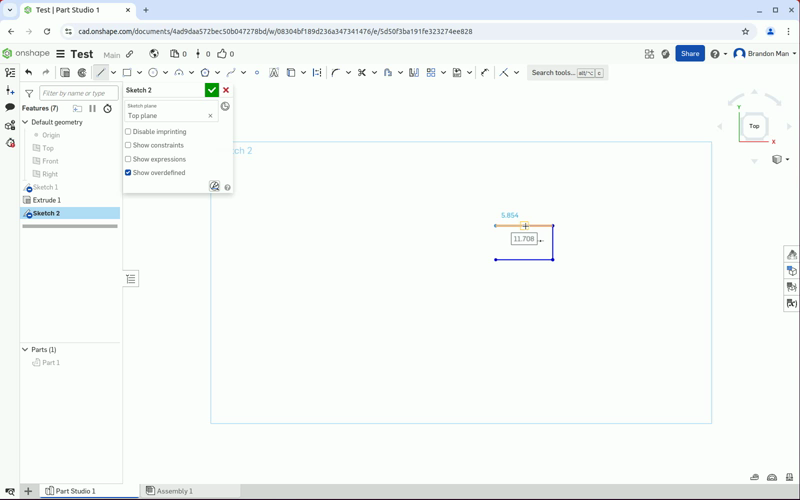
mouse_move(495, 259)
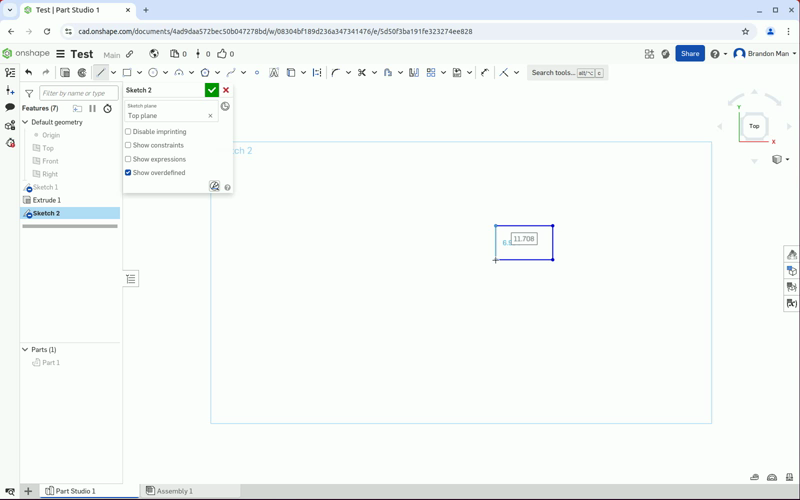
key_up(shift)
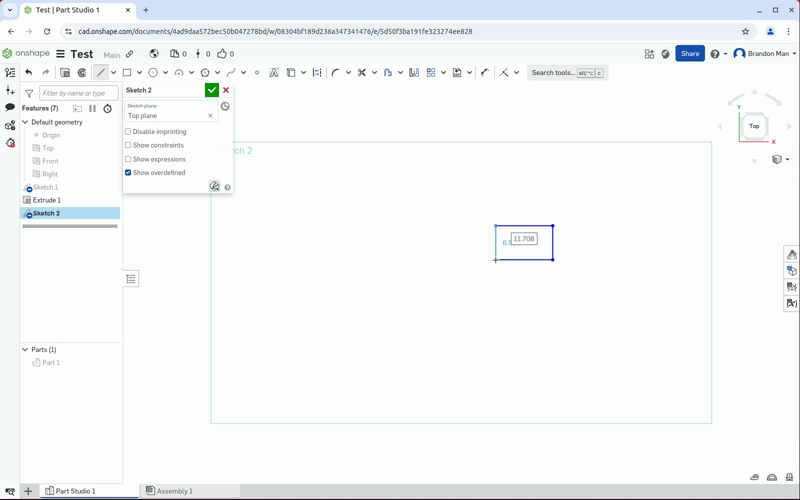
click(495, 259)
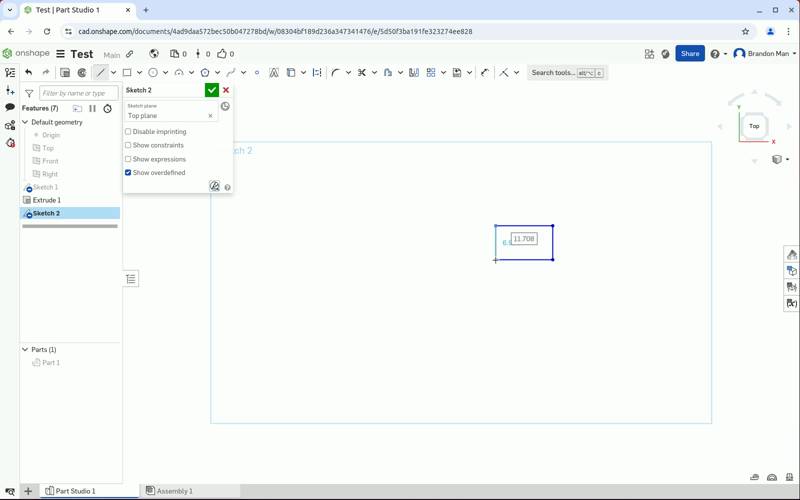
key(esc)
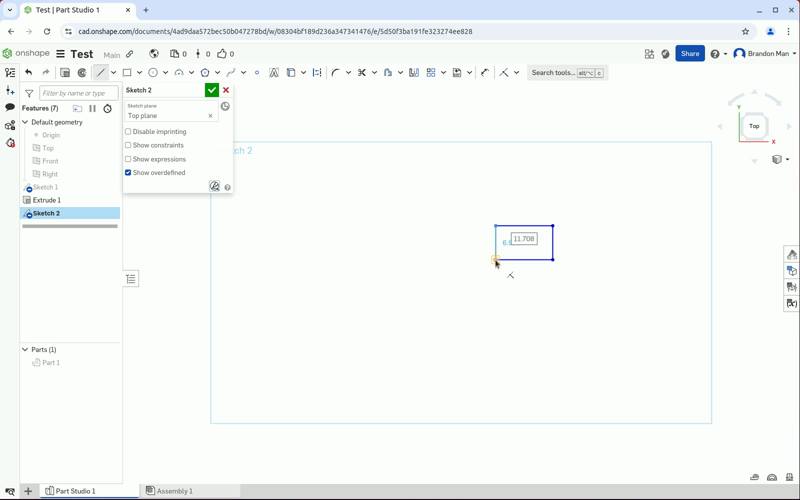
mouse_move(504, 243)
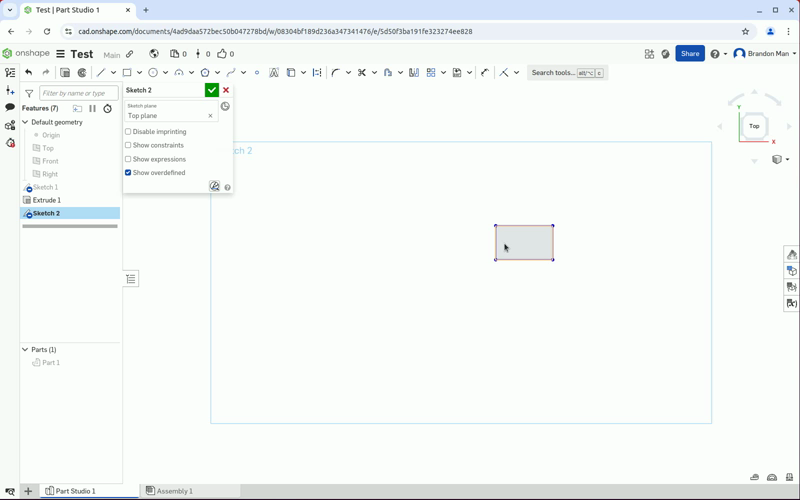
click(504, 243)
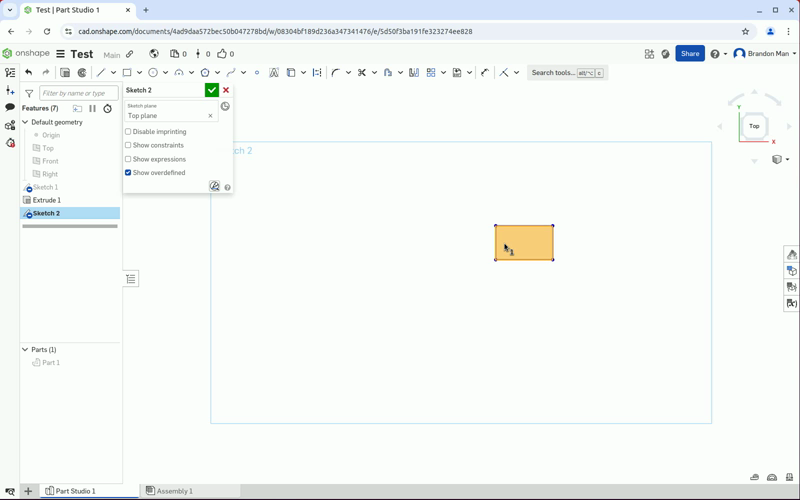
mouse_move(73, 352)
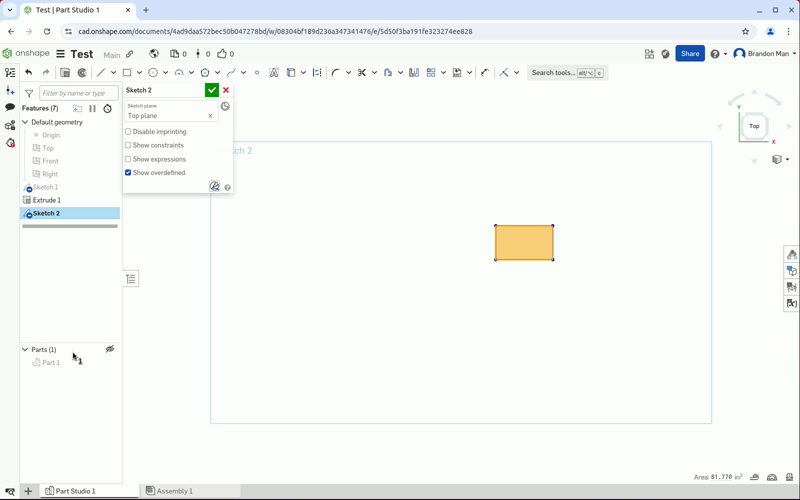
key(shift+y)
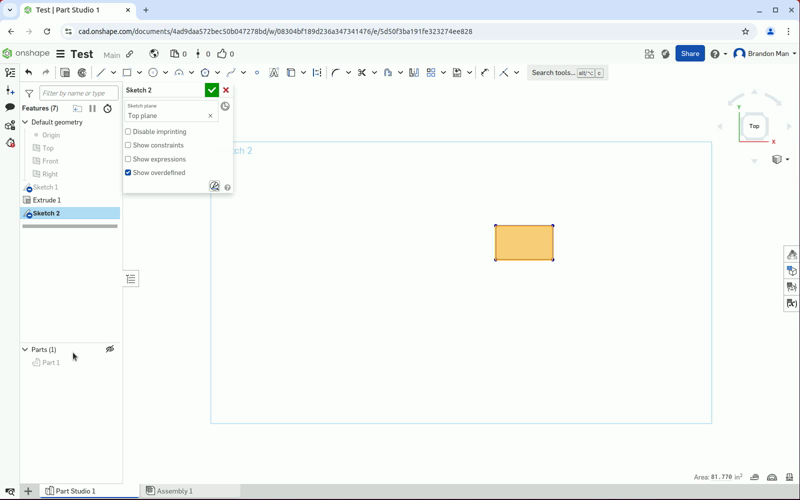
key(shift+e)
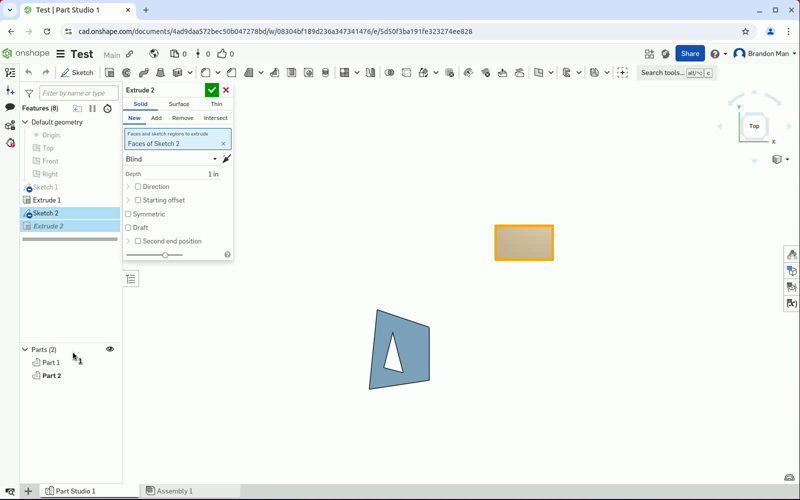
mouse_move(143, 106)
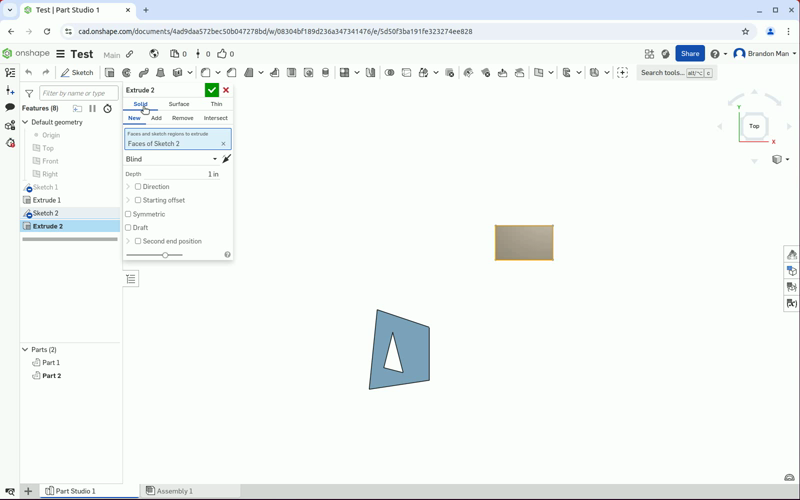
click(143, 106)
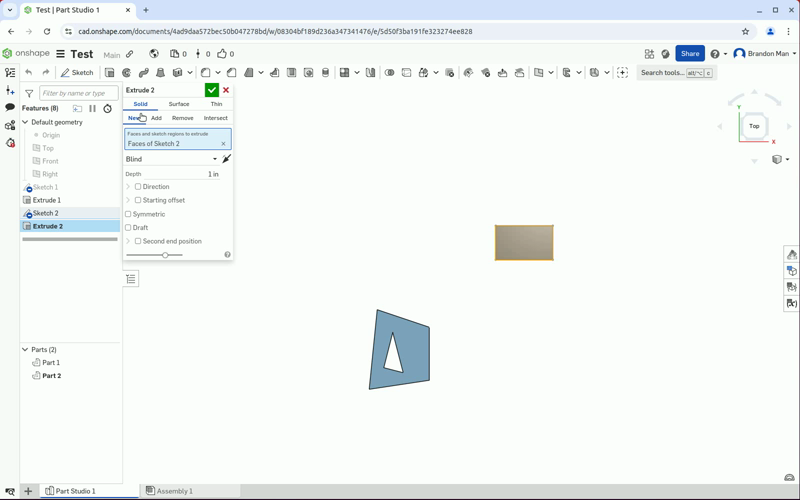
mouse_move(137, 120)
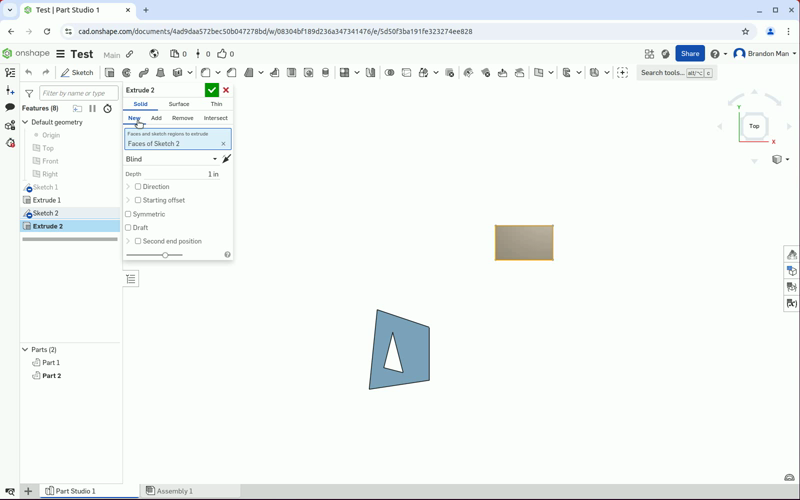
click(137, 120)
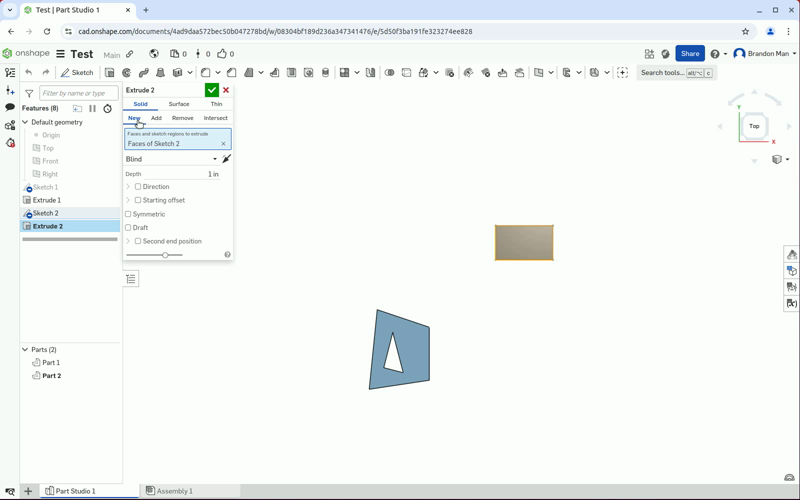
key(tab, 4)
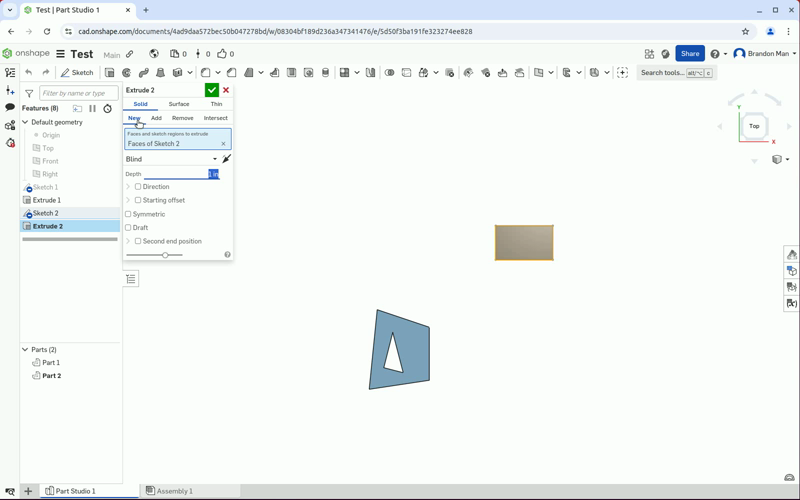
text(7.943)
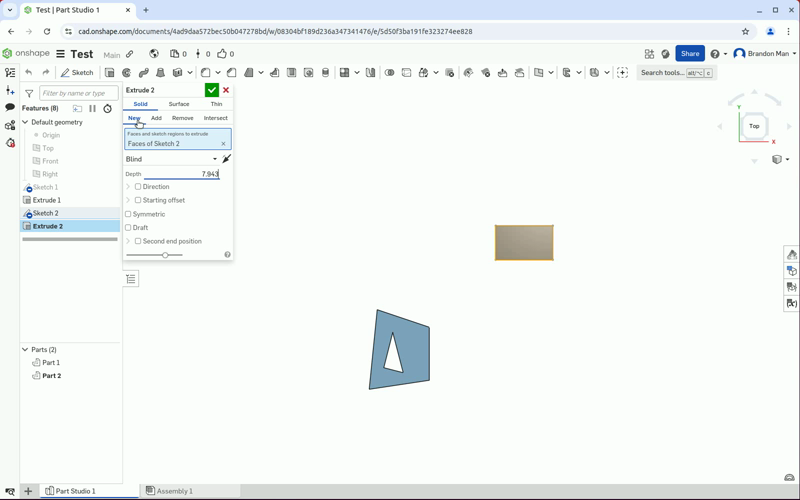
key(enter)
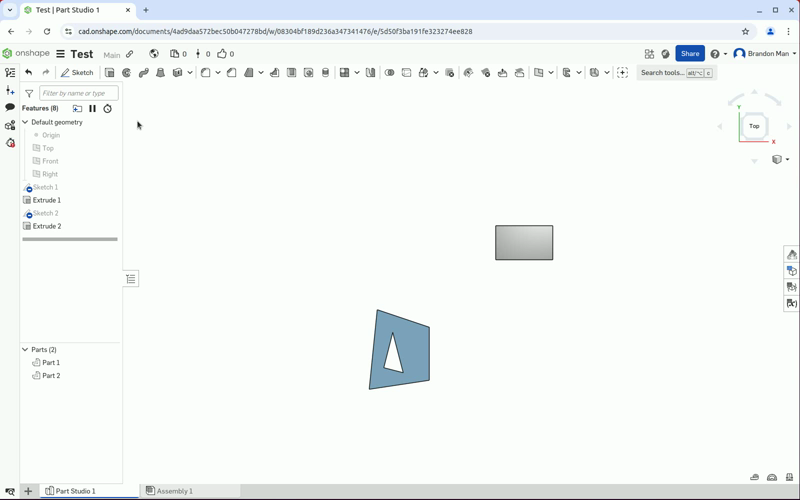
key(shift+h)
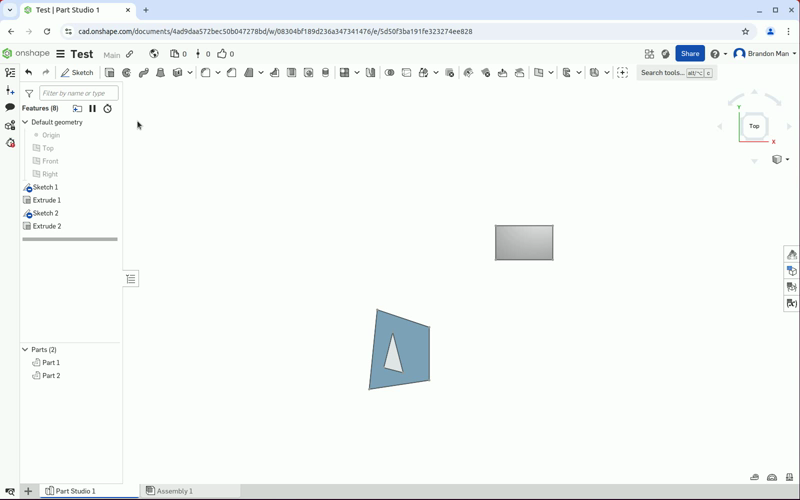
key(shift+h)
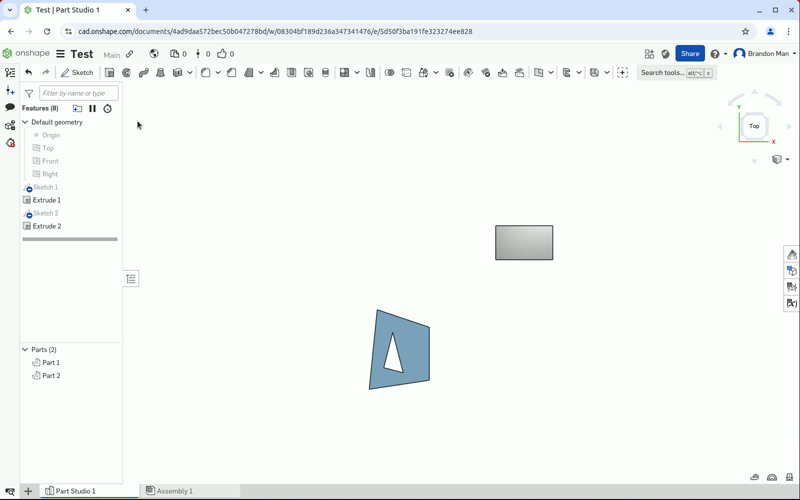
mouse_move(73, 189)
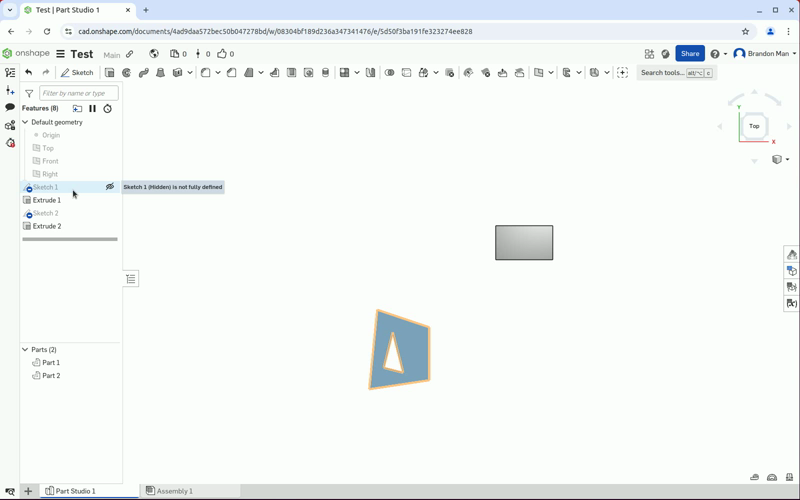
click(73, 189)
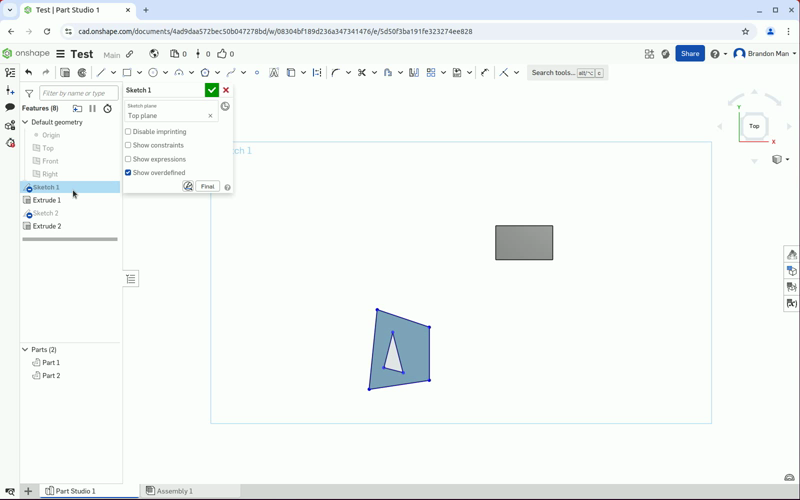
mouse_move(229, 92)
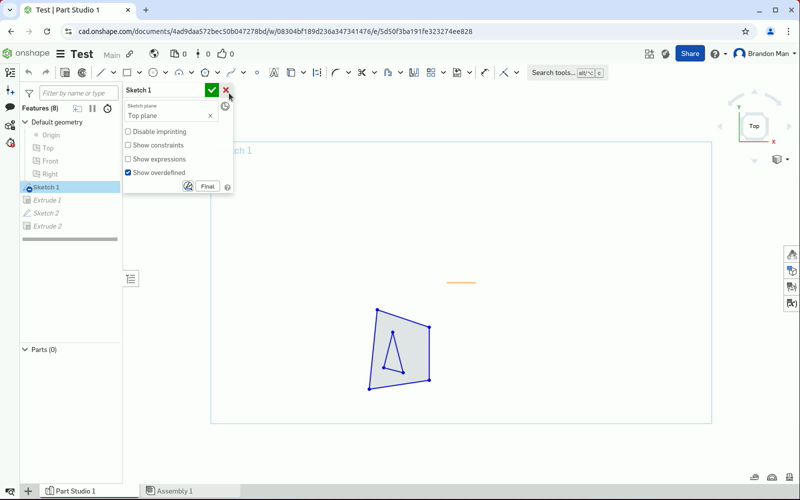
click(229, 92)
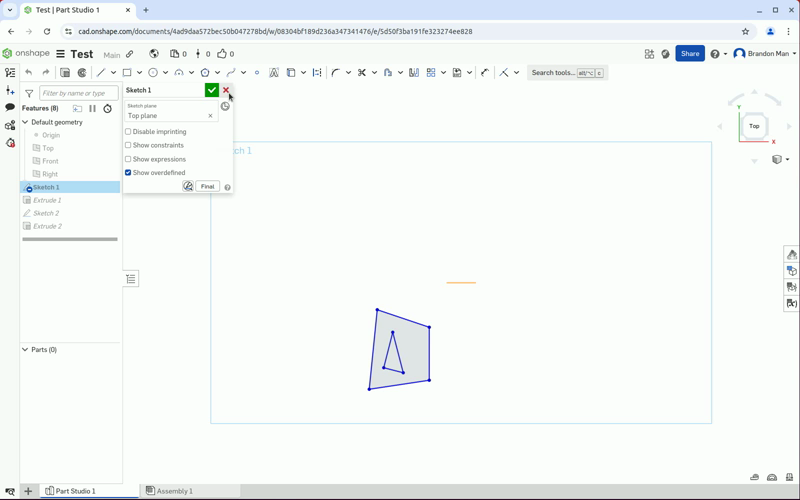
key(shift+s)
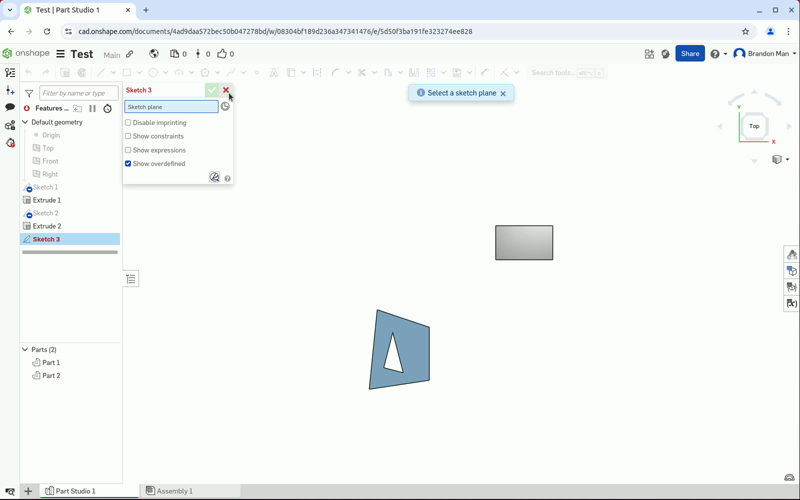
mouse_move(73, 150)
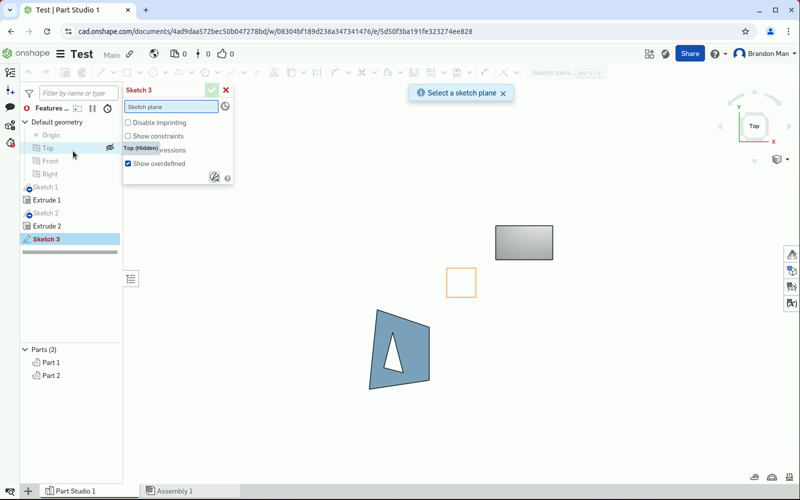
click(73, 150)
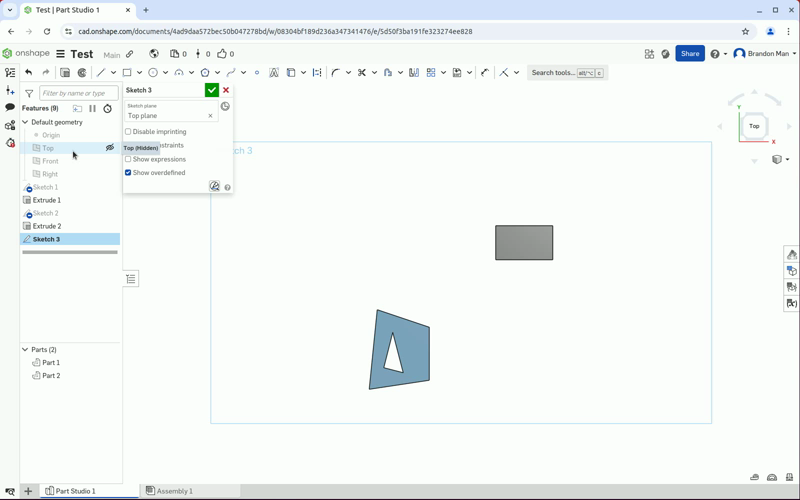
mouse_move(73, 352)
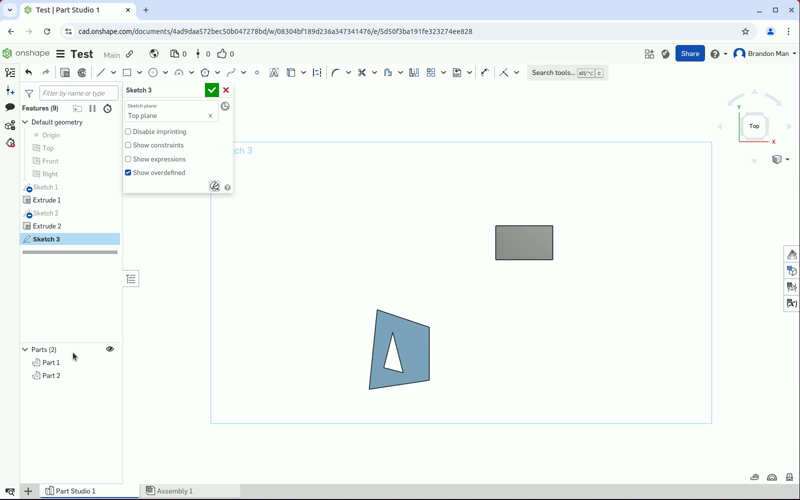
key(y)
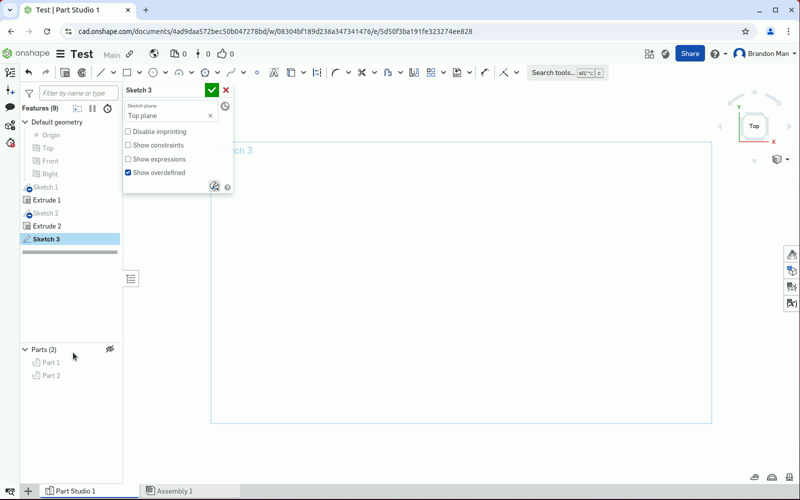
key(c)
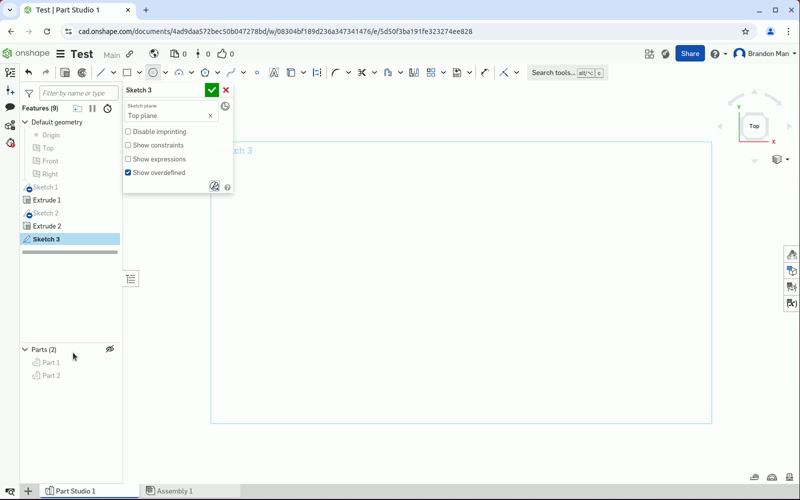
key_down(shift)
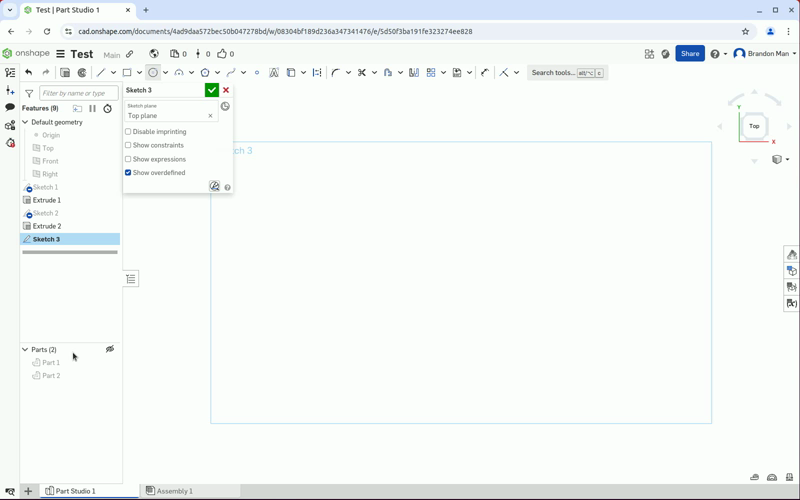
mouse_move(365, 201)
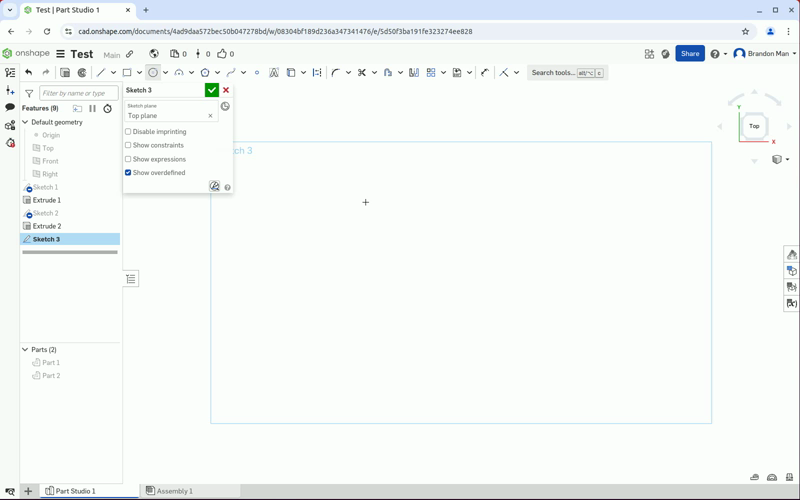
click(365, 201)
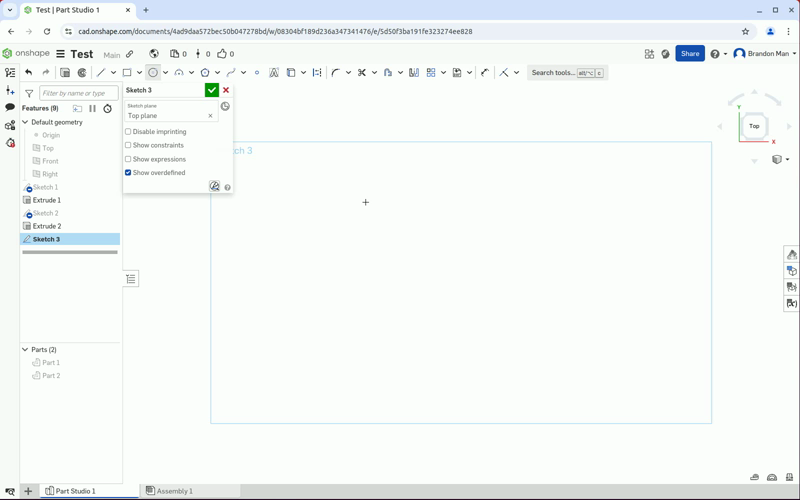
key_up(shift)
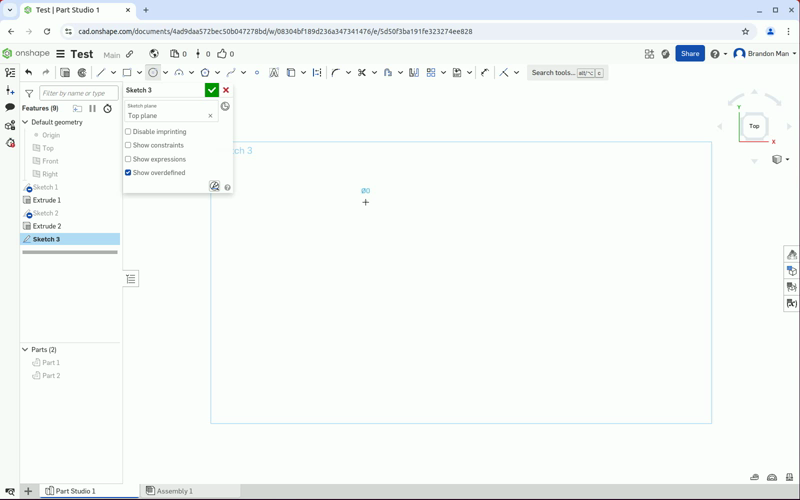
mouse_move(383, 201)
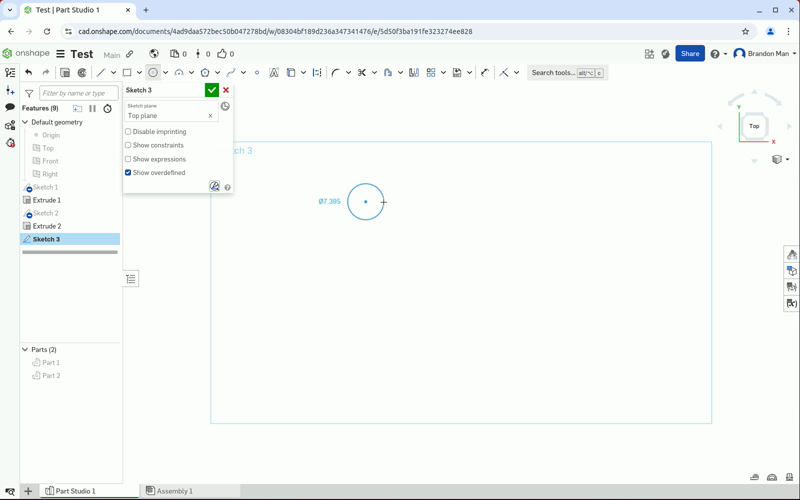
click(383, 201)
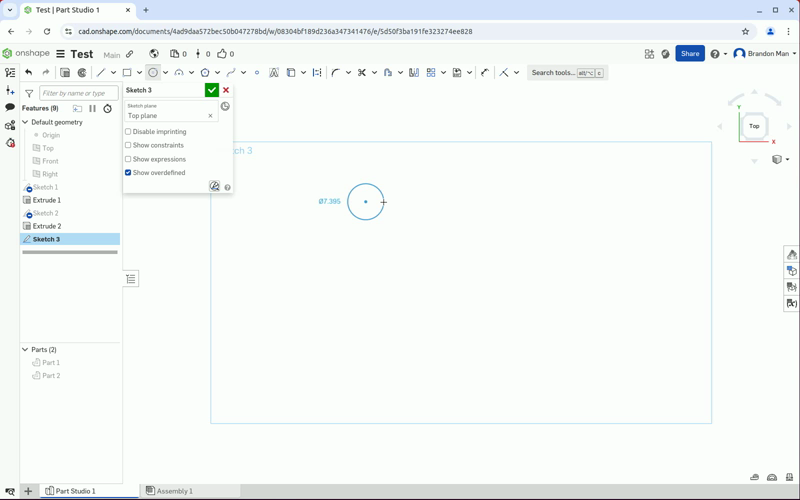
key(esc)
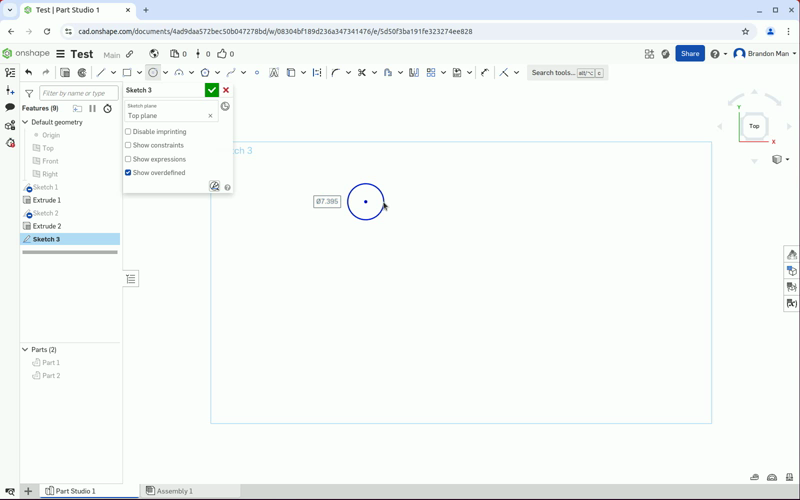
mouse_move(359, 191)
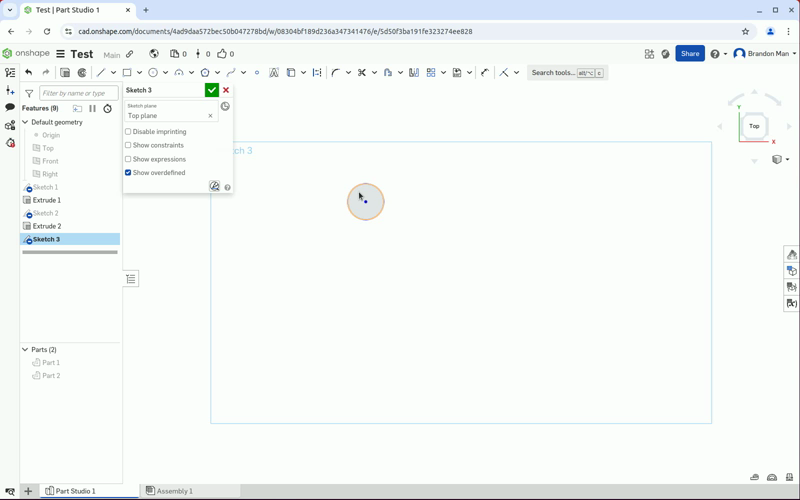
scroll(6)
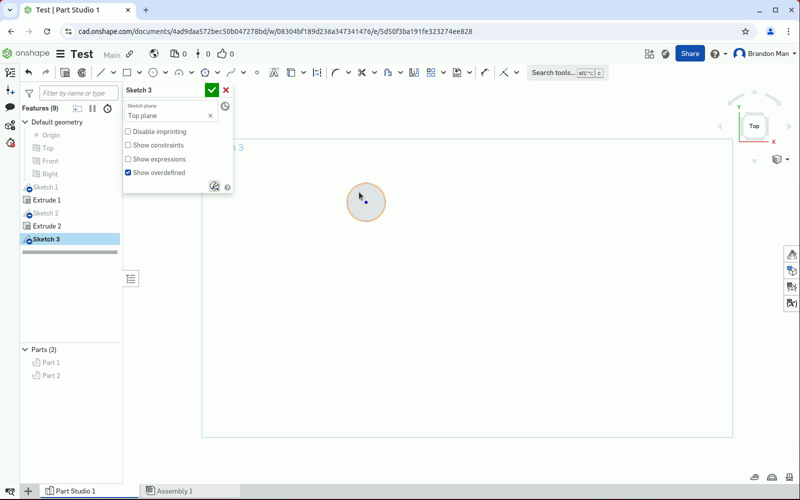
scroll(6)
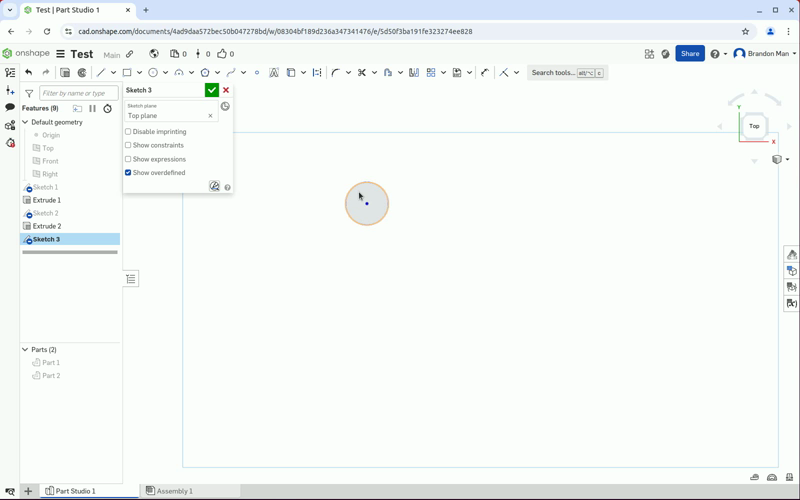
scroll(6)
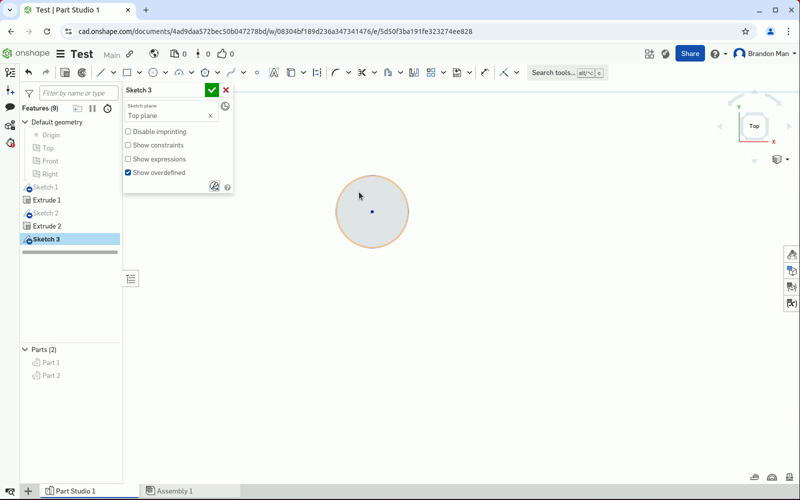
scroll(6)
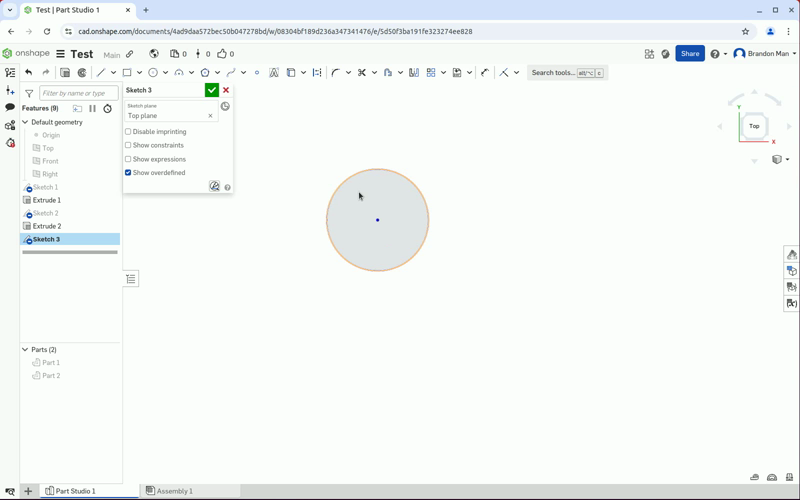
scroll(6)
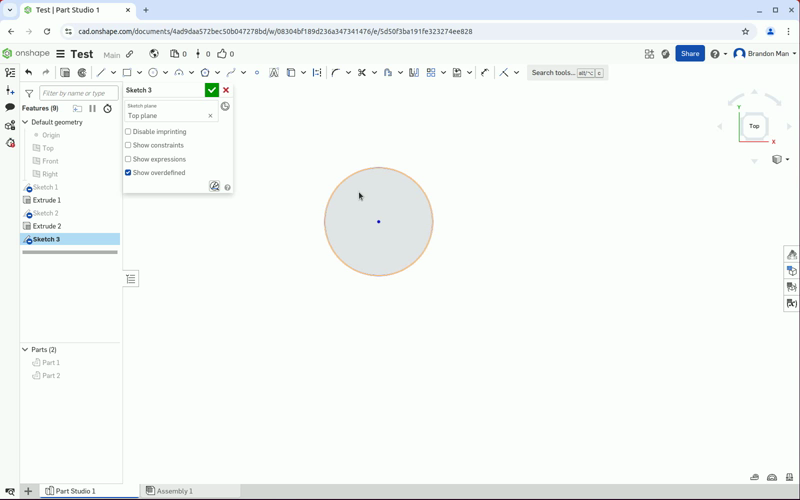
scroll(6)
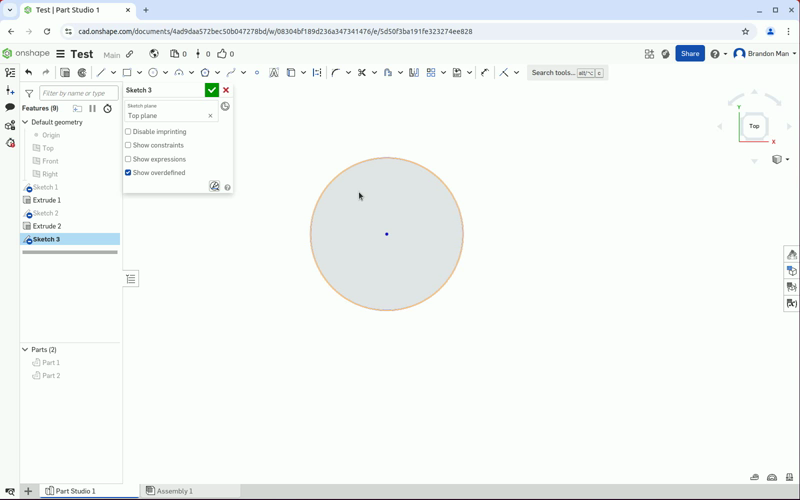
scroll(6)
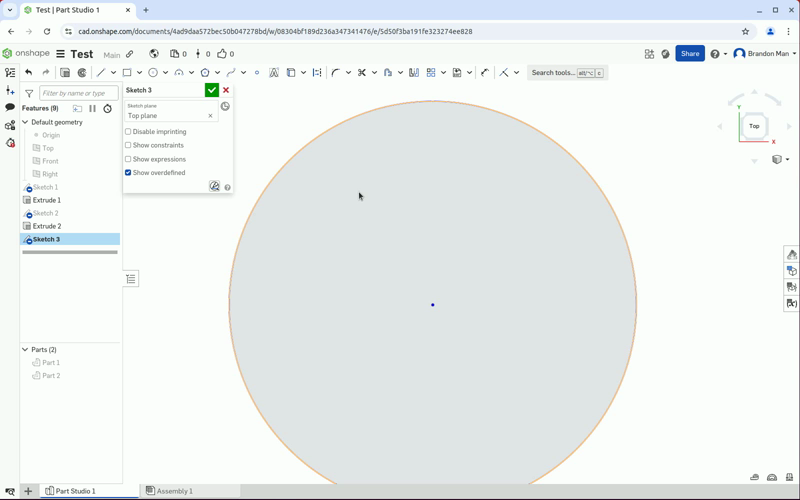
click(359, 191)
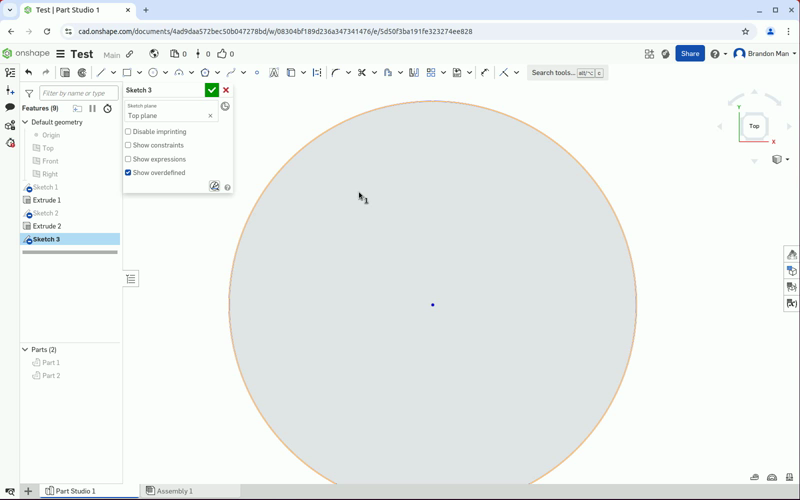
scroll(-6)
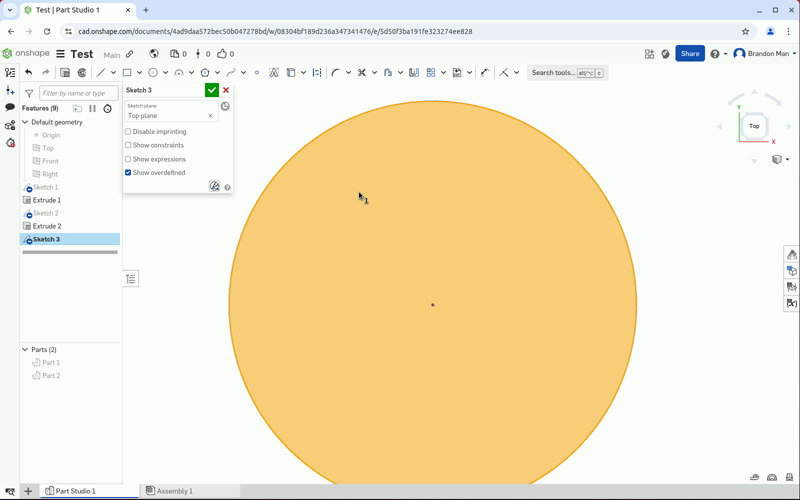
scroll(-6)
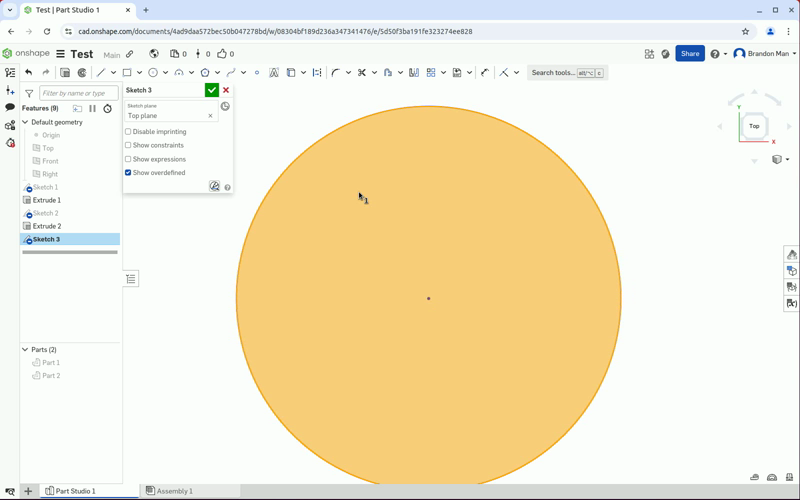
scroll(-6)
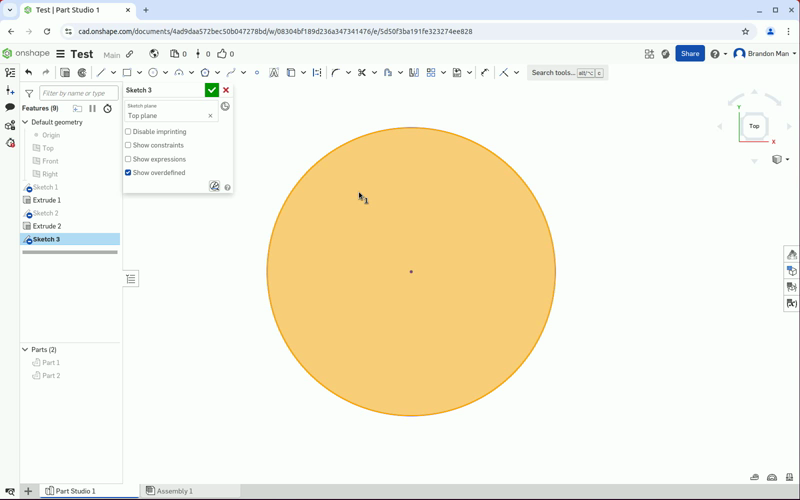
scroll(-6)
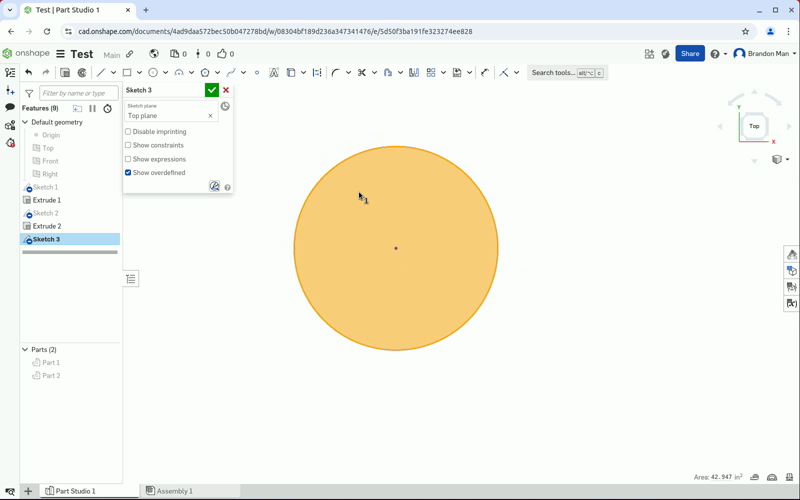
scroll(-6)
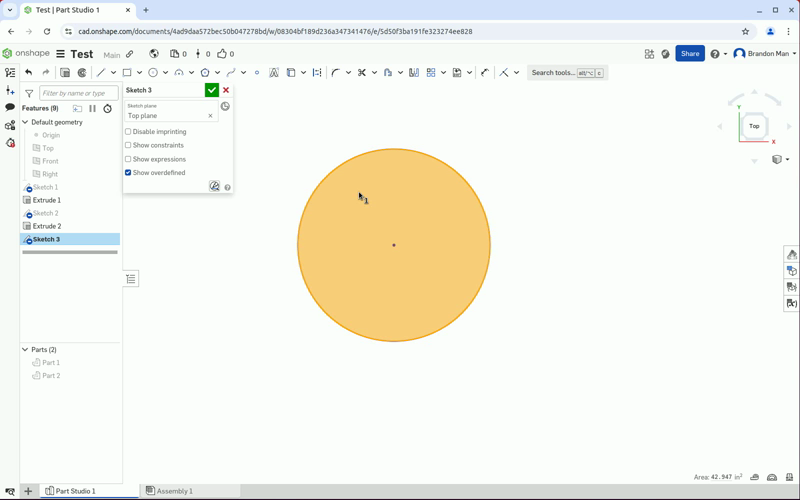
scroll(-6)
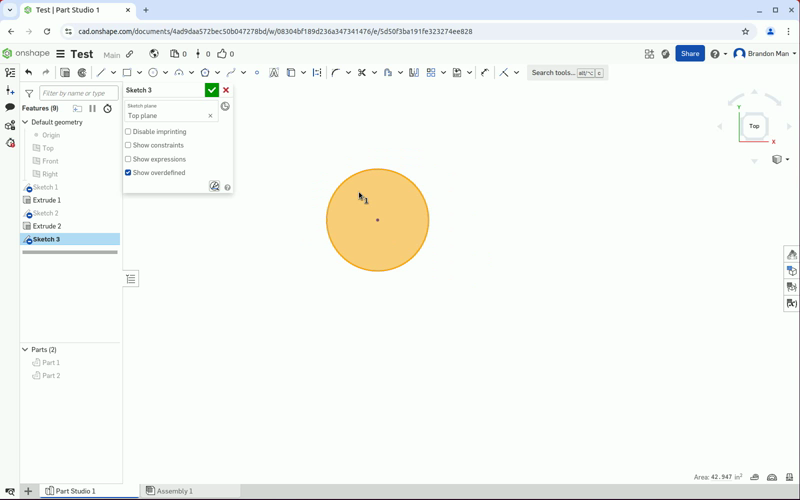
scroll(-6)
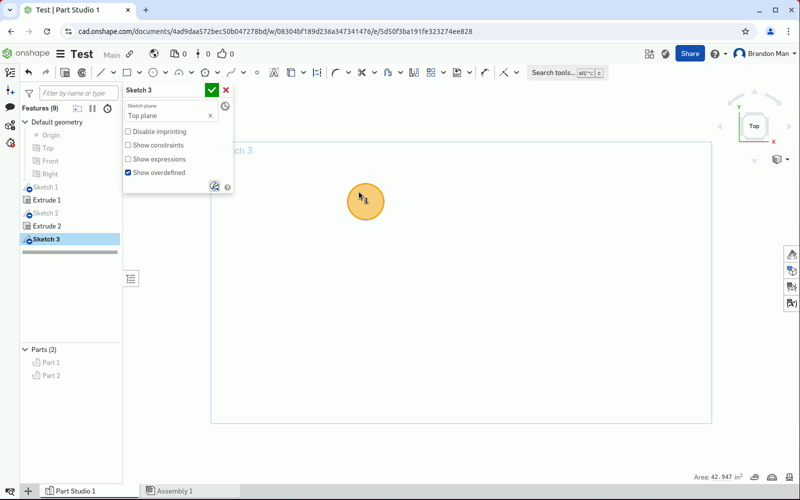
mouse_move(73, 352)
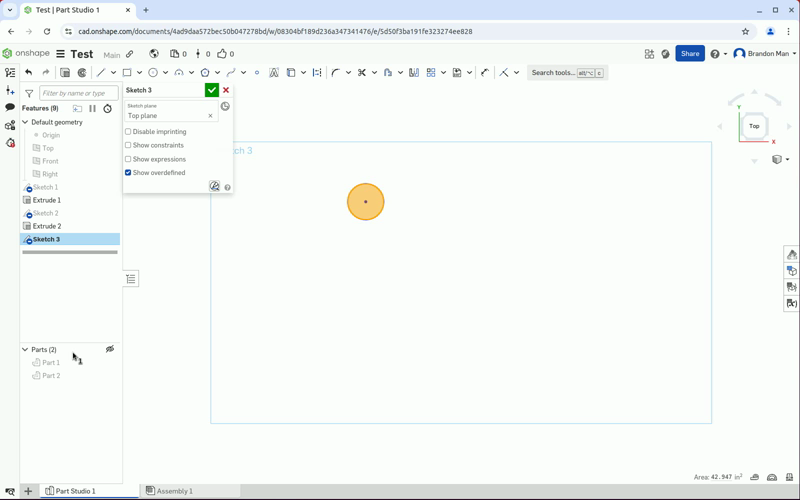
key(shift+y)
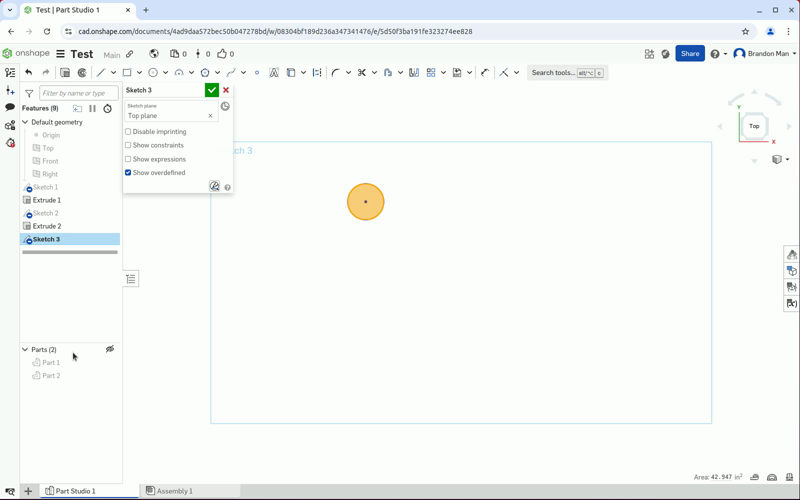
key(shift+e)
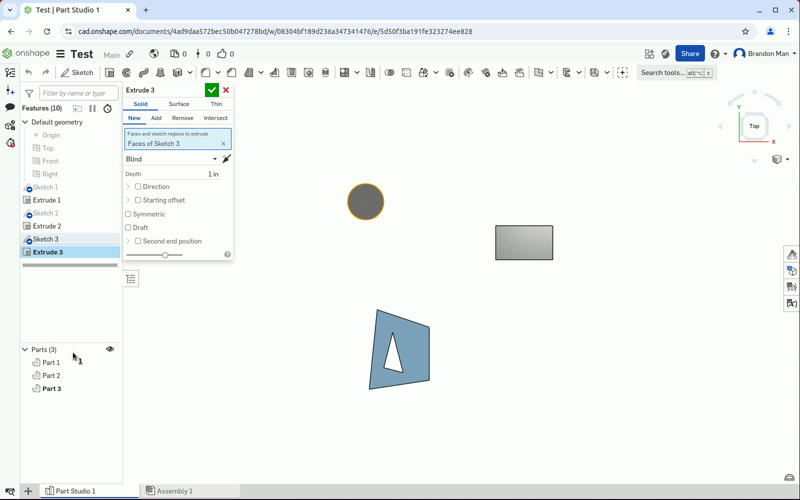
mouse_move(143, 106)
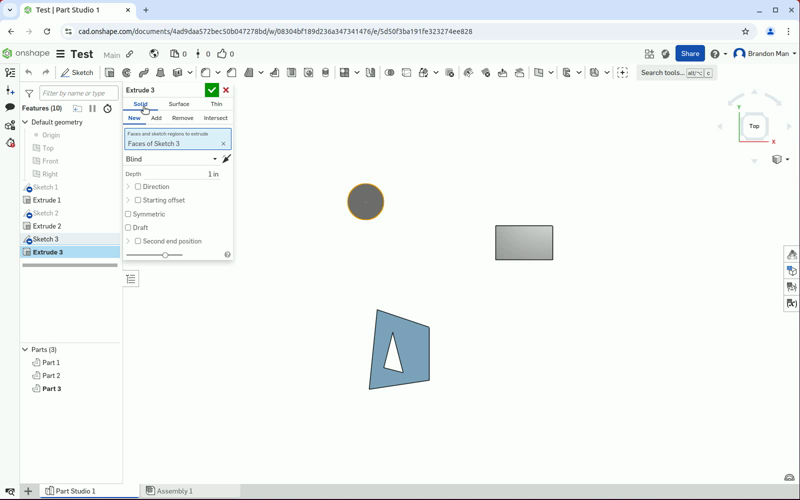
click(143, 106)
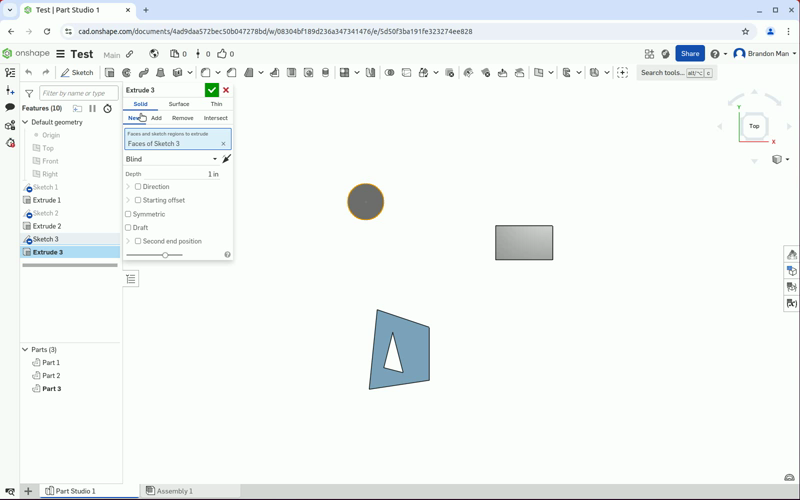
mouse_move(137, 120)
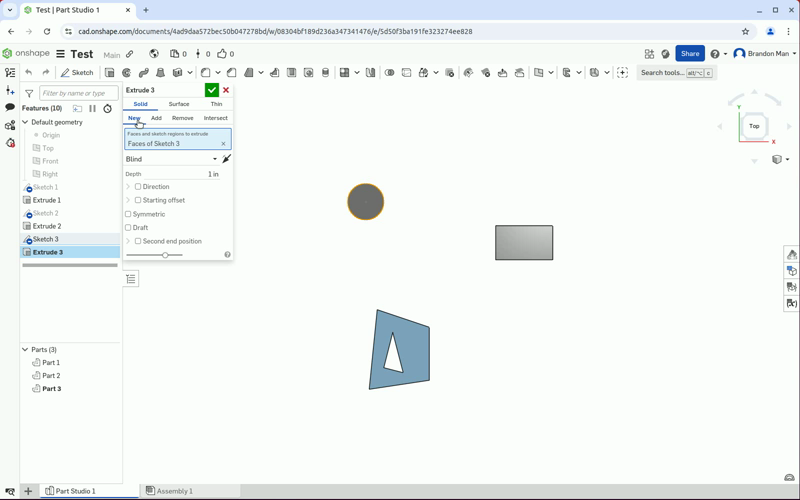
click(137, 120)
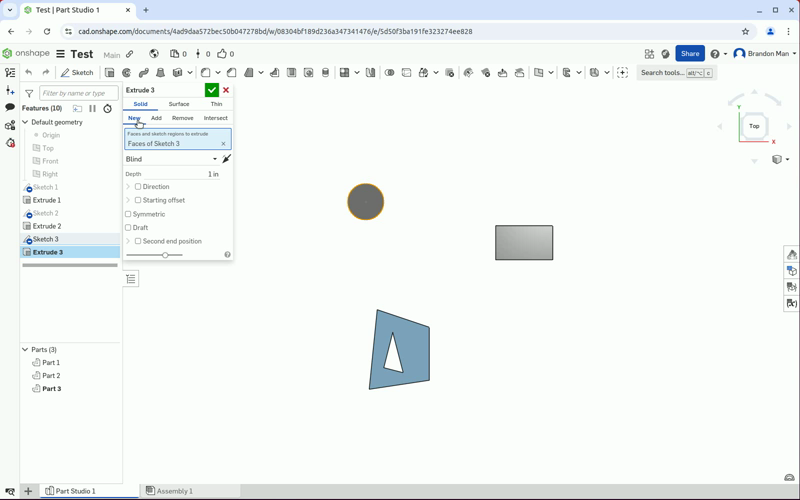
key(tab, 4)
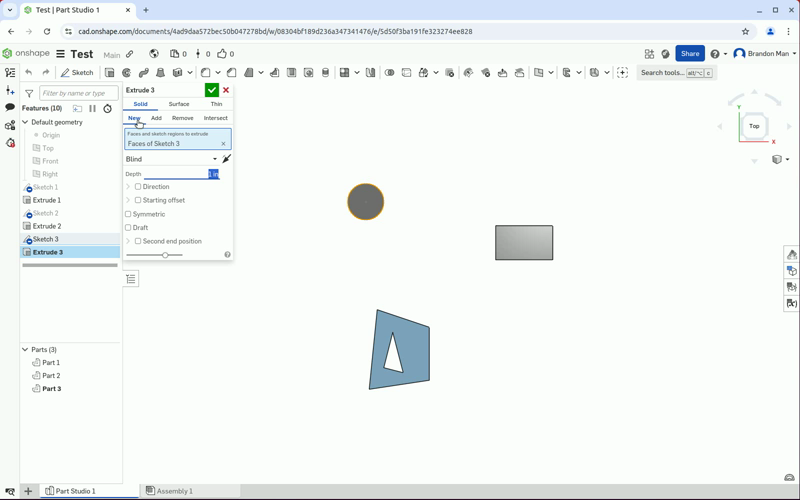
text(7.943)
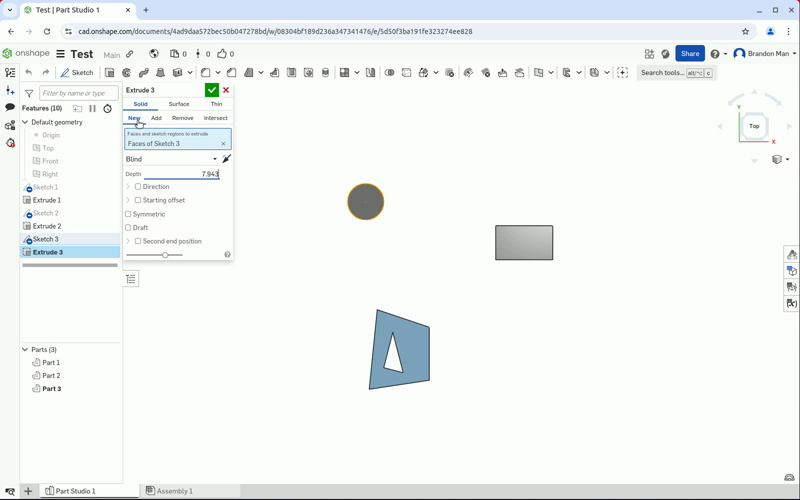
key(enter)
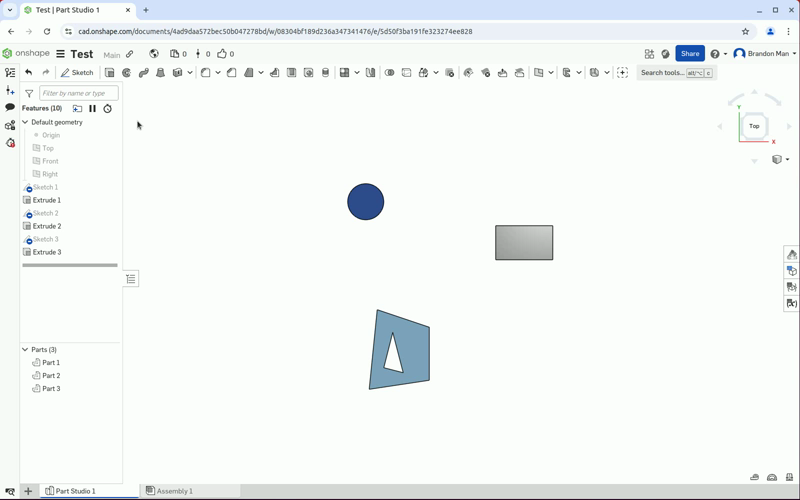
key(shift+h)
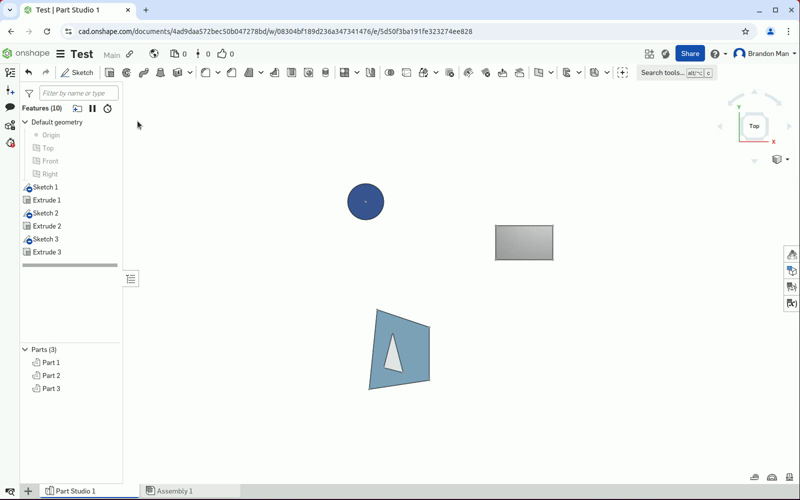
key(shift+h)
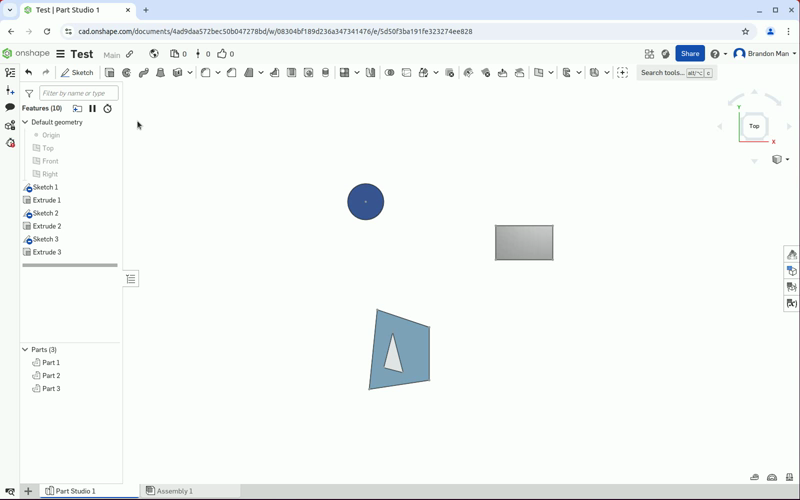
key(shift+7)
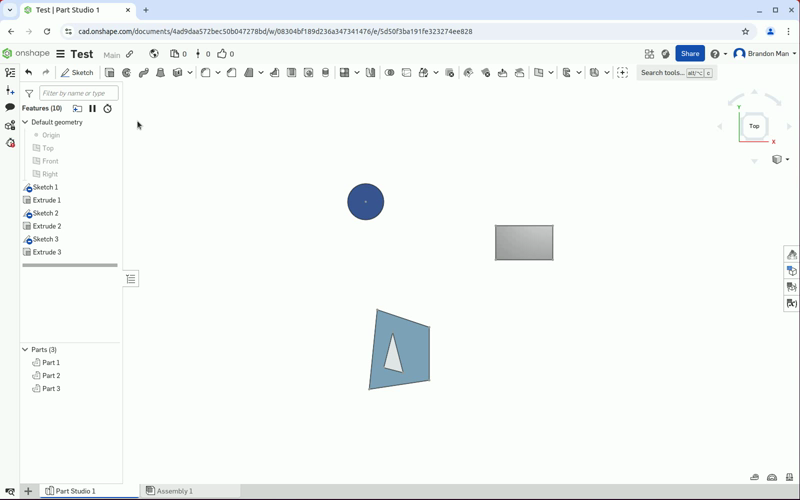
key(up, 3)
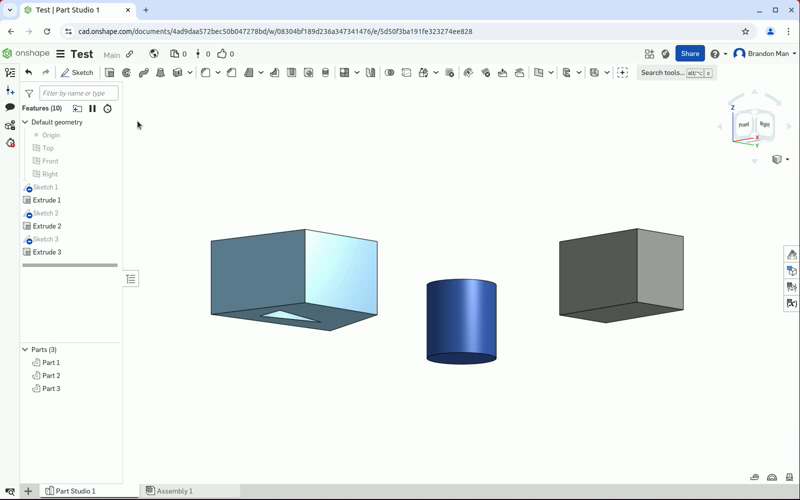
key(left, 3)
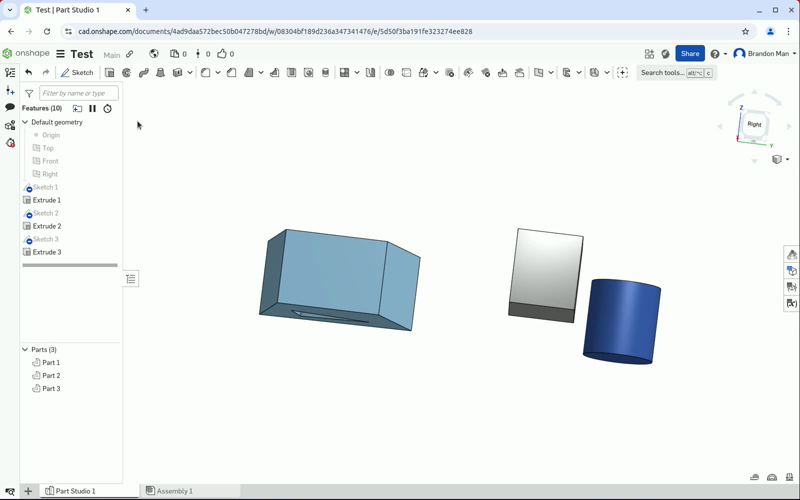
key(right, 3)
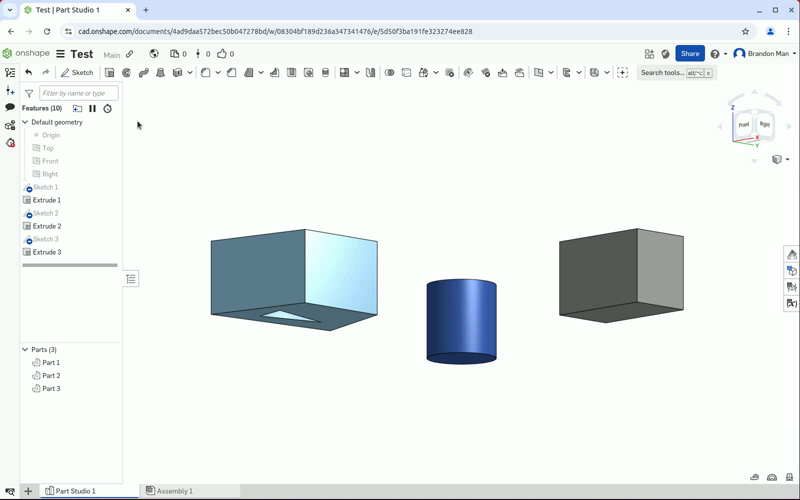
key(down, 3)
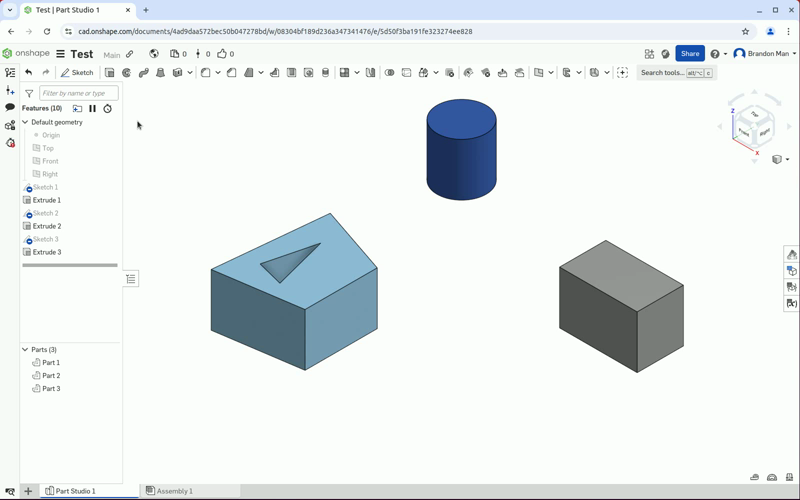
mouse_move(73, 189)
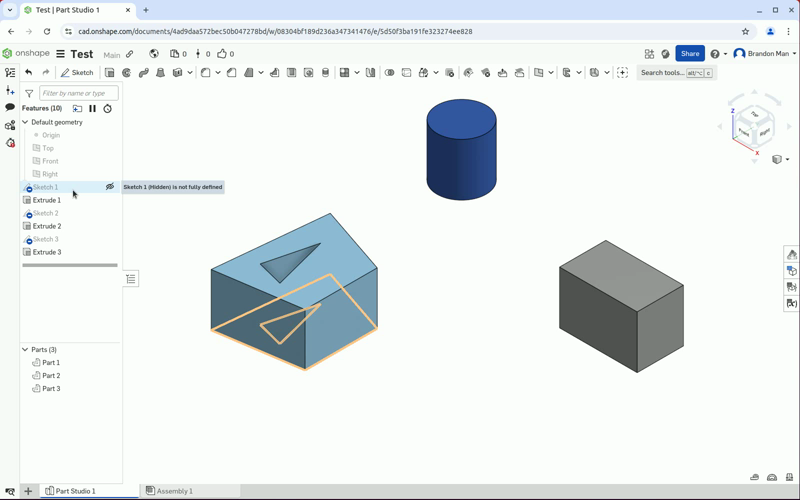
click(73, 189)